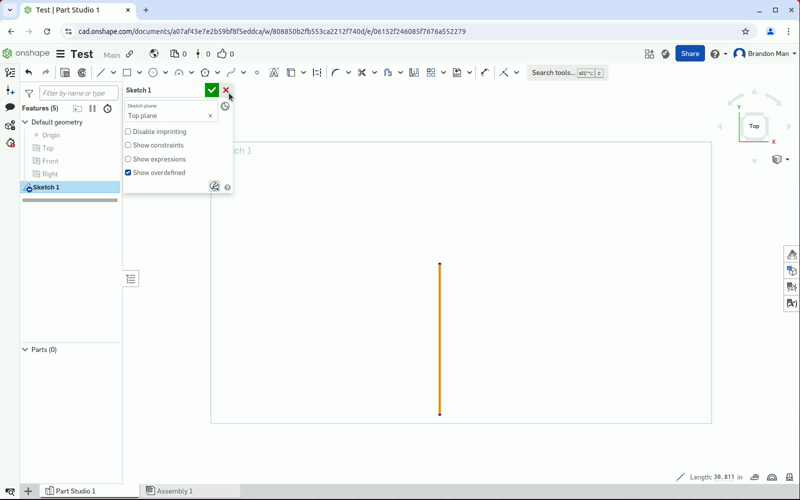
key(shift+h)
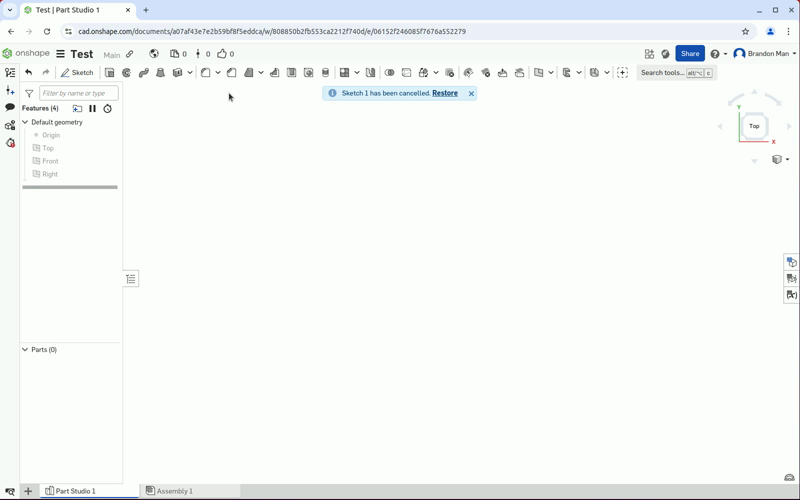
mouse_move(73, 352)
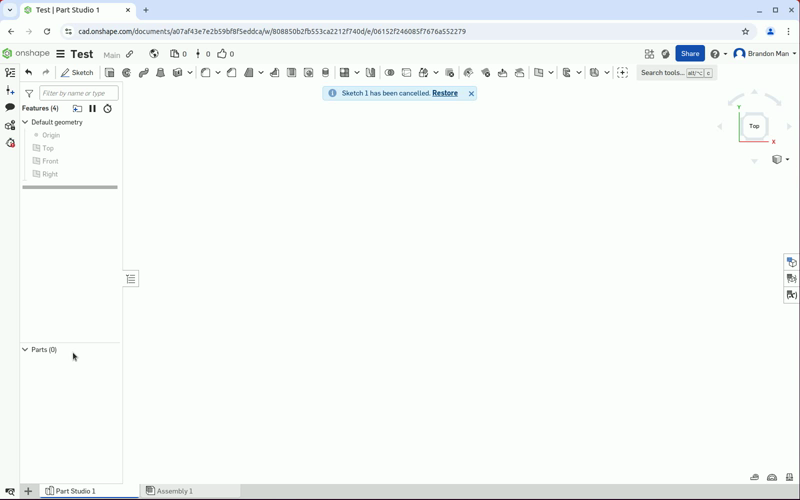
key(y)
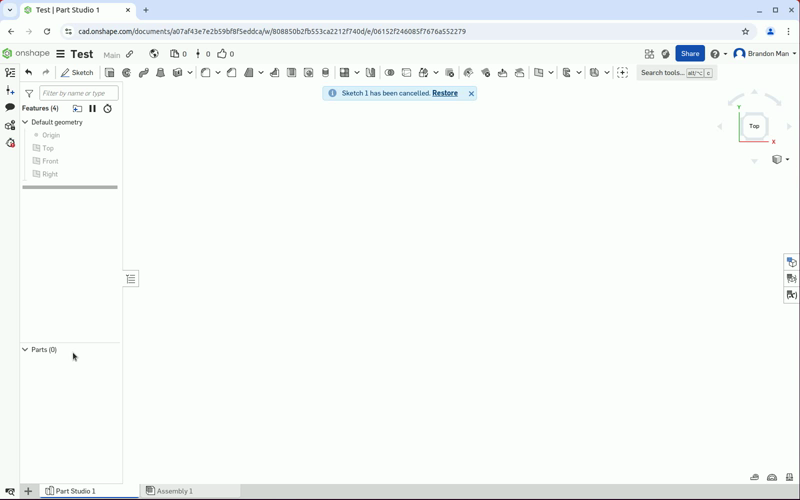
key(shift+p)
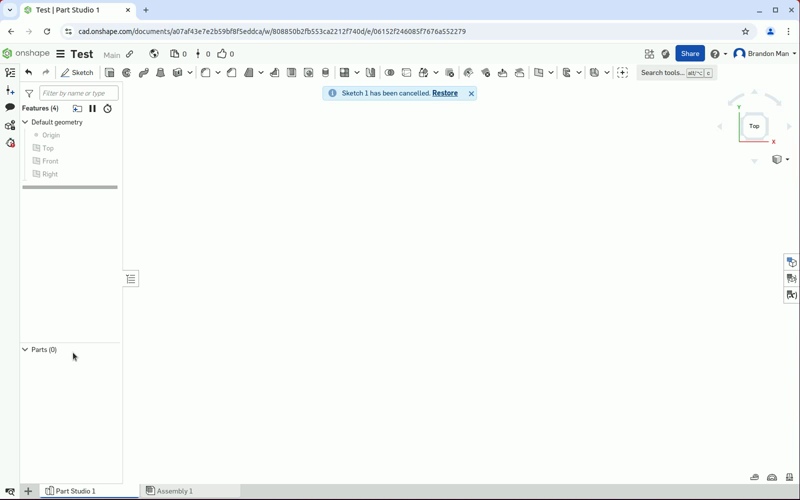
key(space)
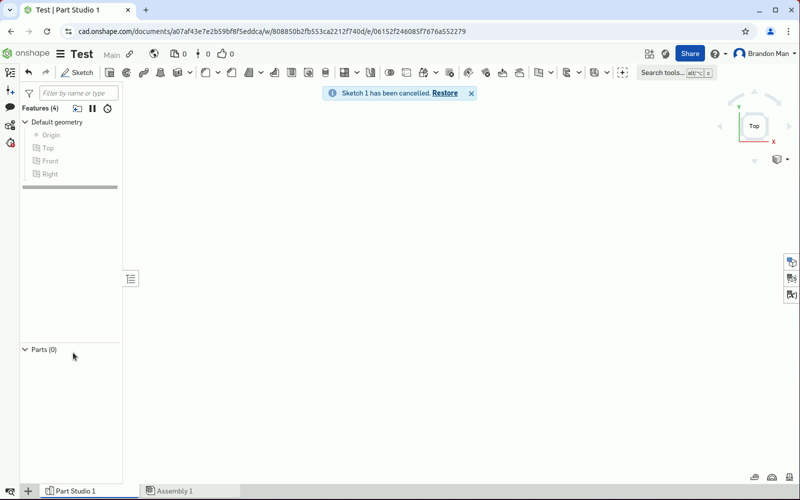
key_down(shift)
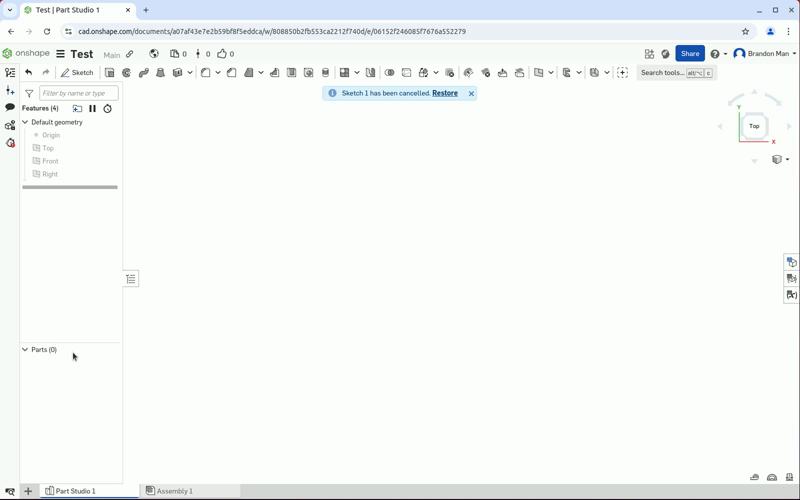
key(up)
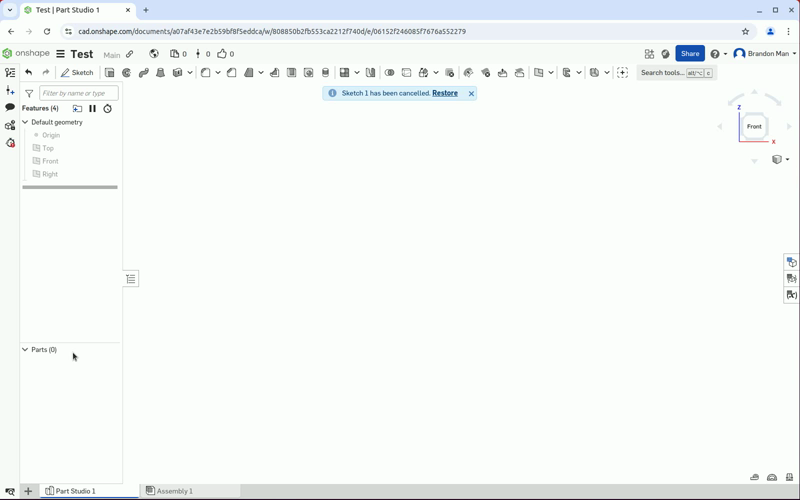
key_up(shift)
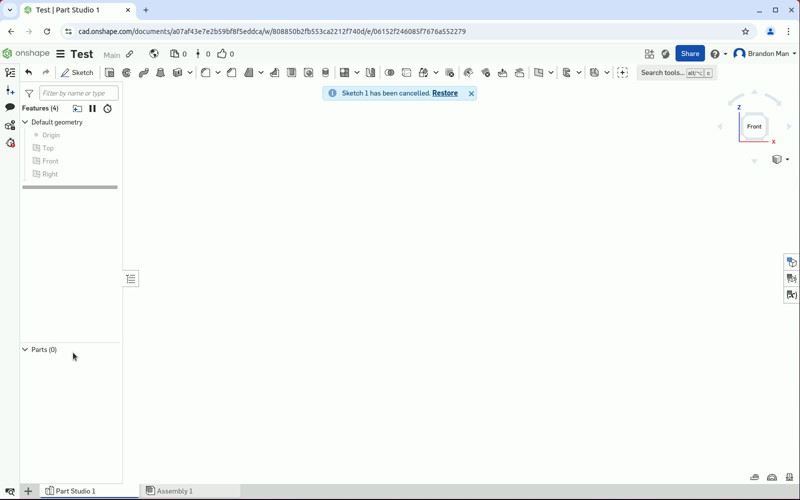
key(space)
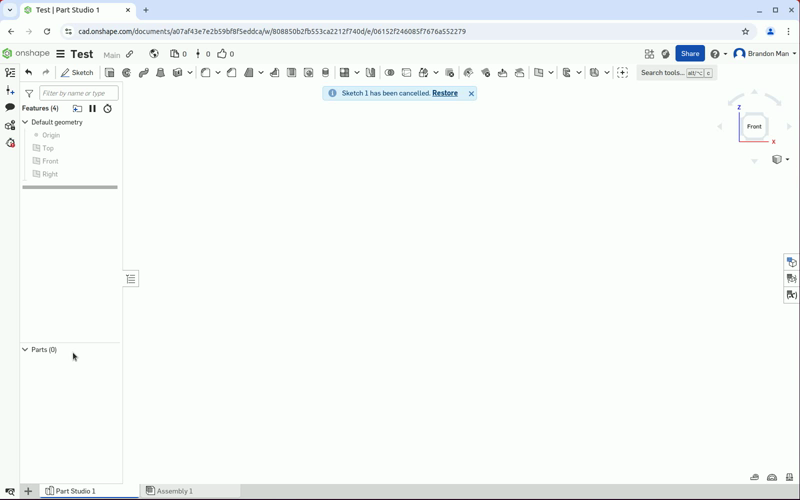
key_down(shift)
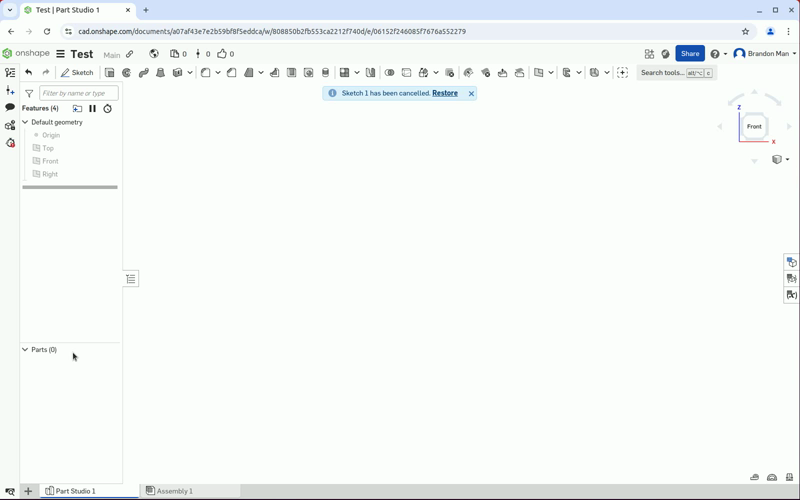
key(left)
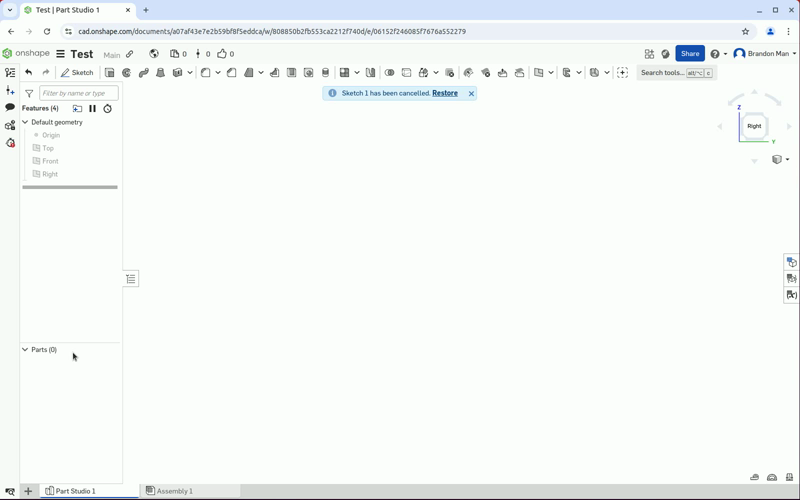
key_up(shift)
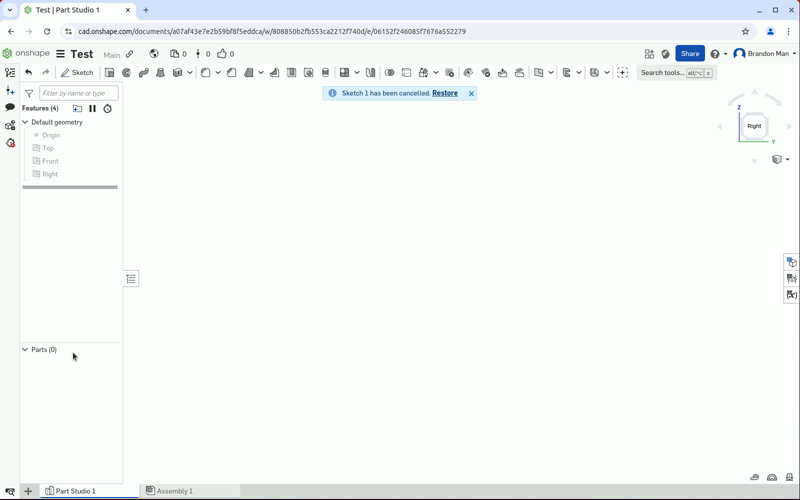
mouse_move(73, 352)
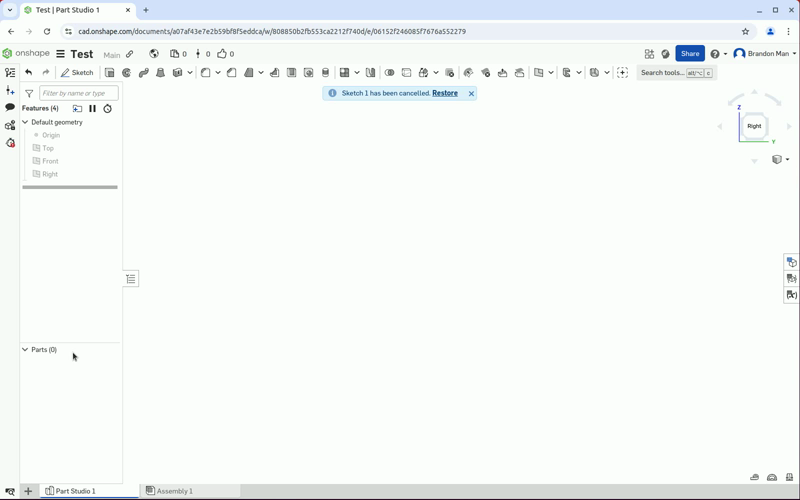
key(shift+y)
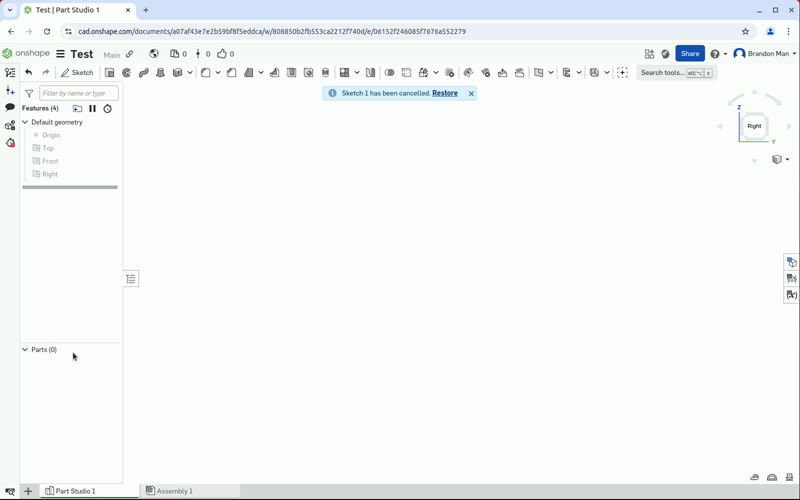
key(shift+s)
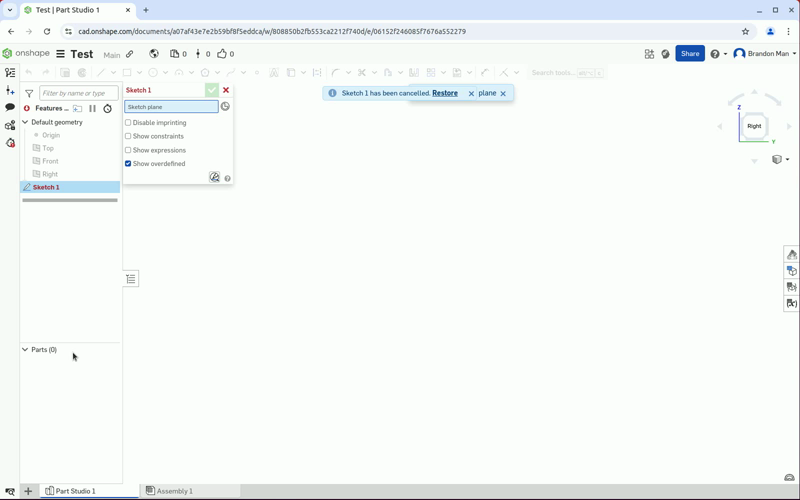
mouse_move(73, 176)
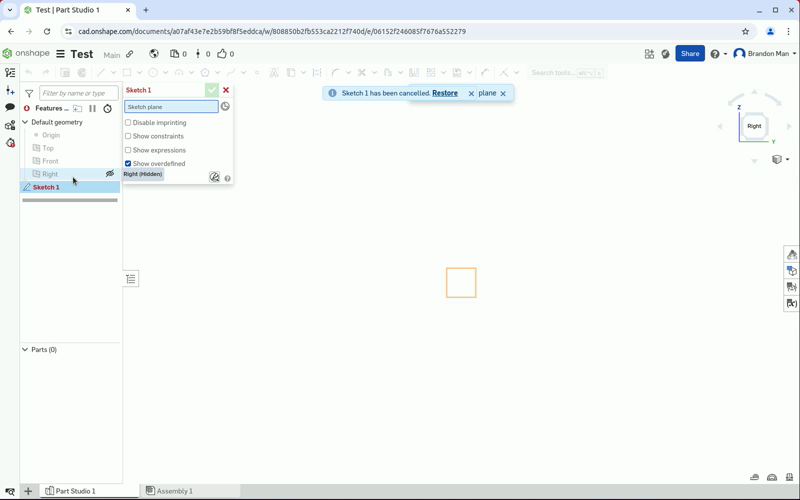
click(73, 176)
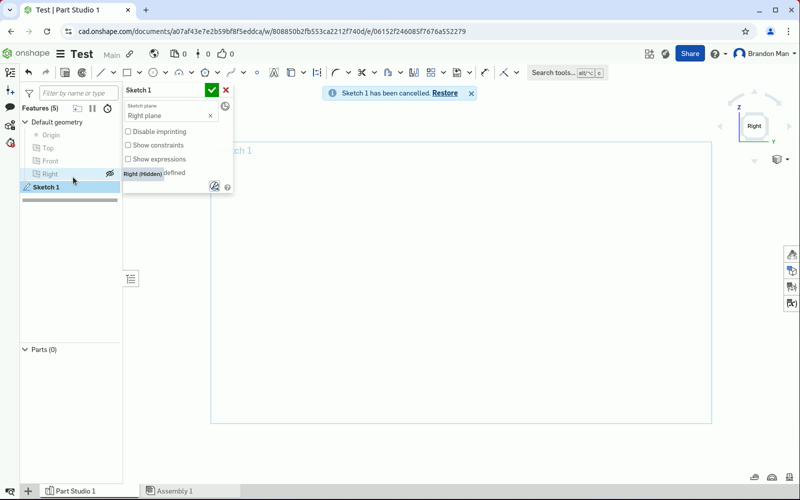
mouse_move(73, 352)
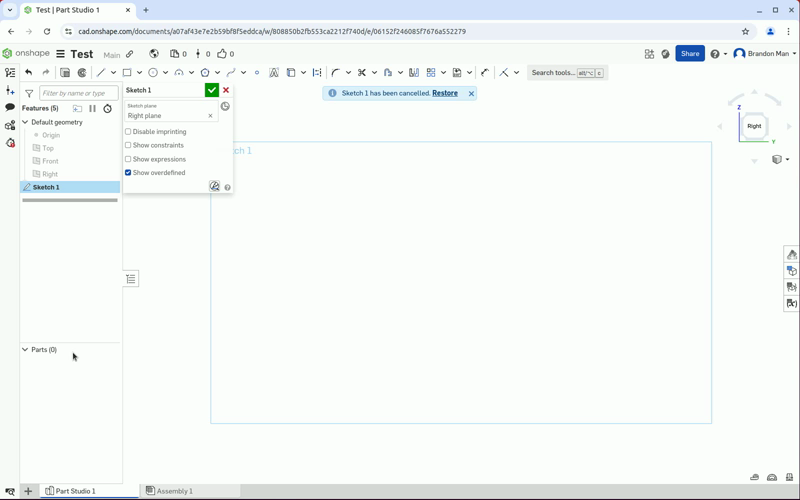
key(y)
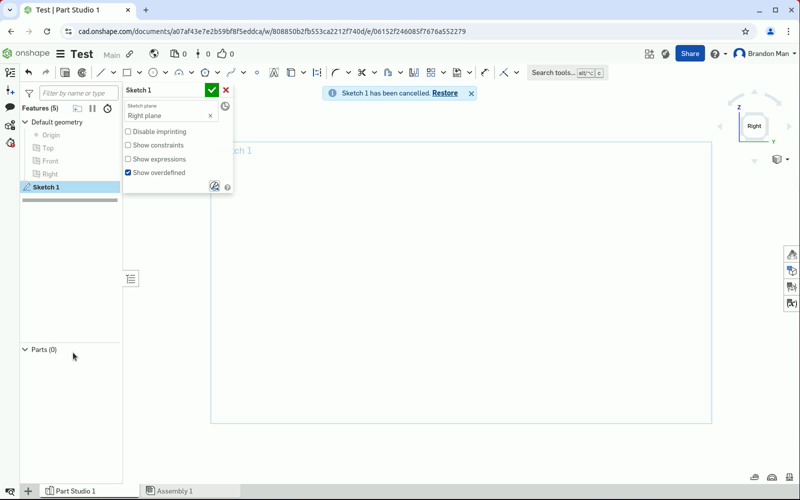
key(c)
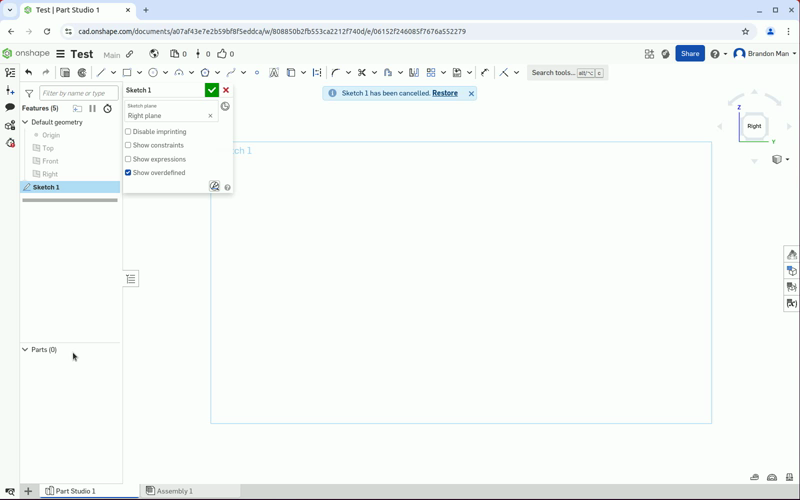
key_down(shift)
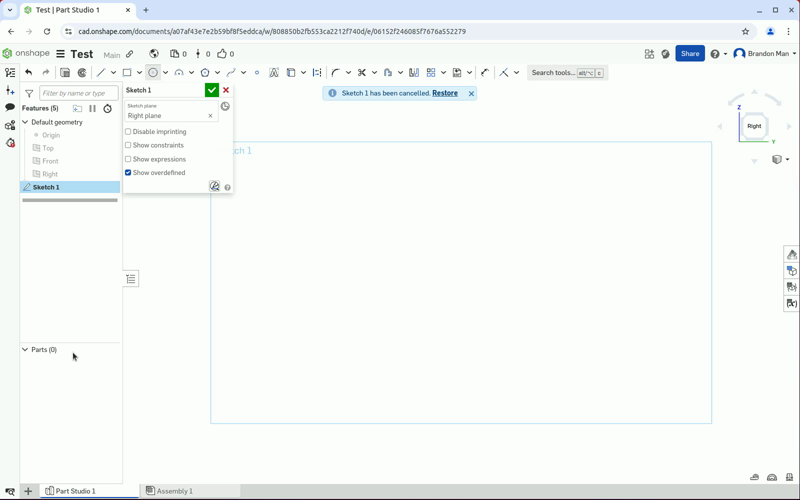
mouse_move(461, 282)
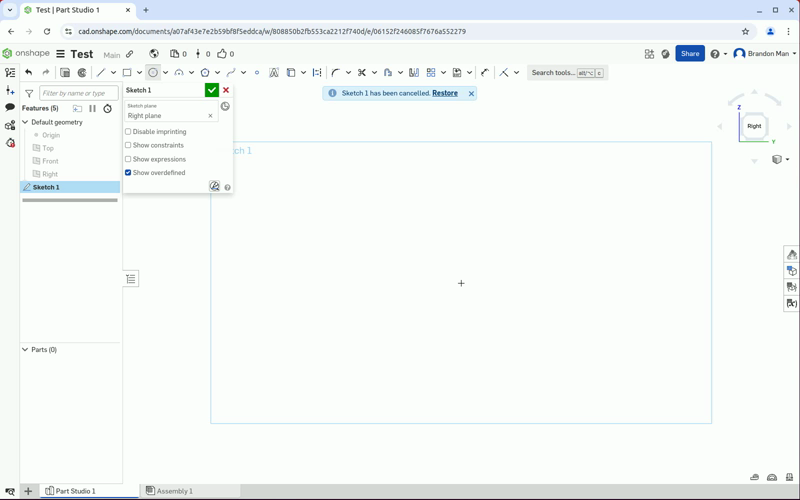
click(461, 282)
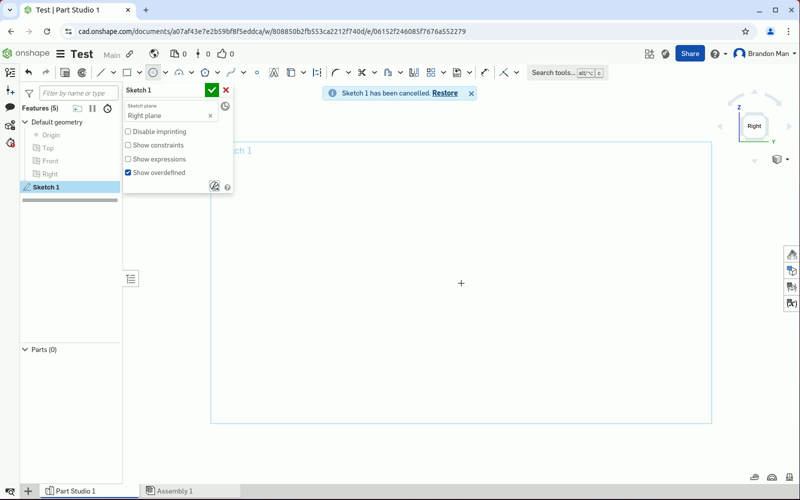
key_up(shift)
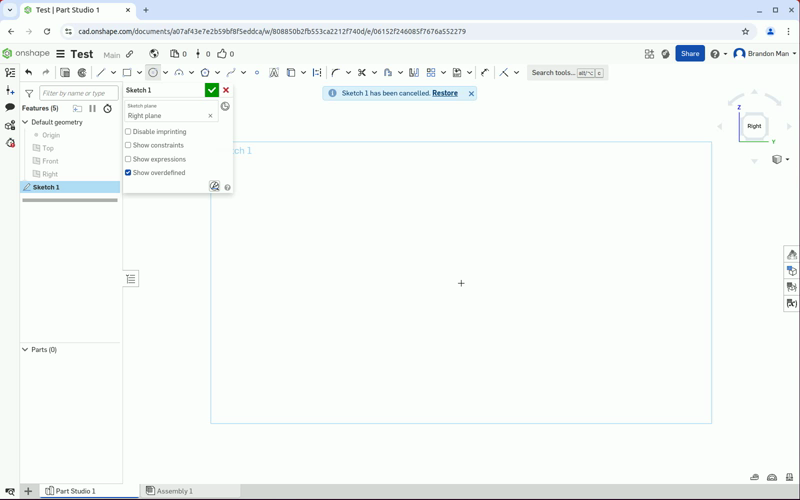
mouse_move(572, 282)
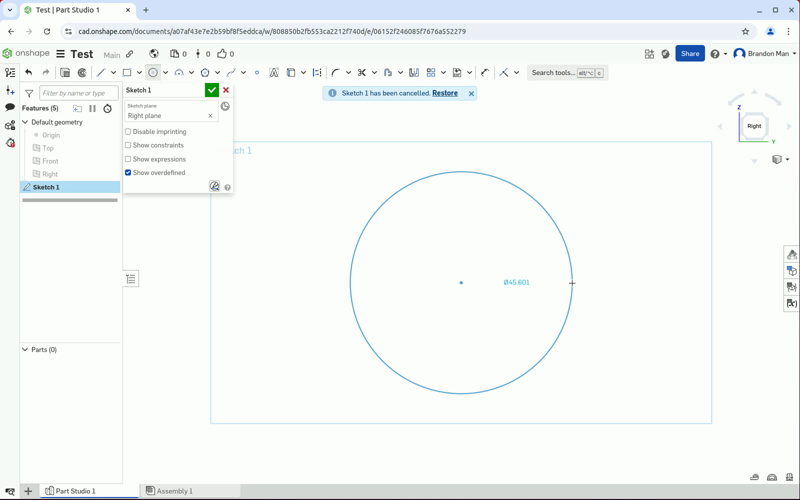
click(572, 282)
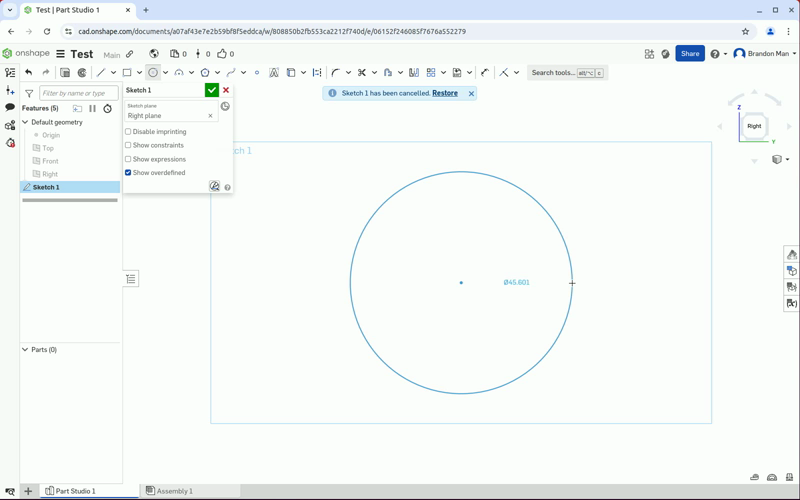
key(esc)
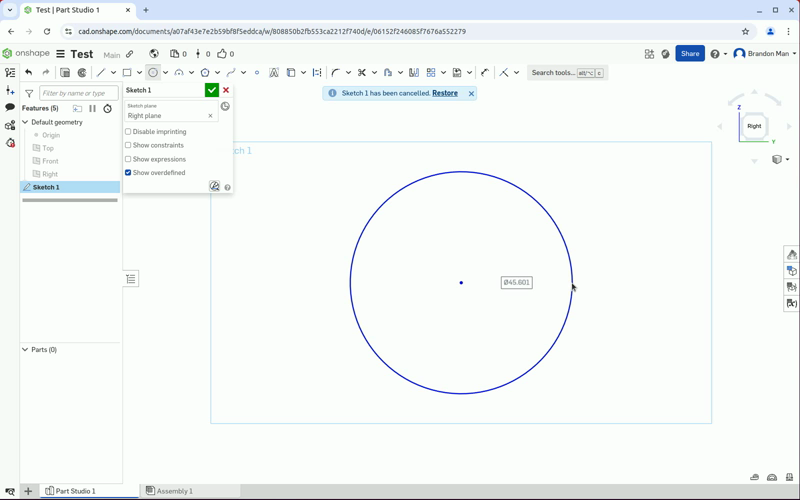
key(c)
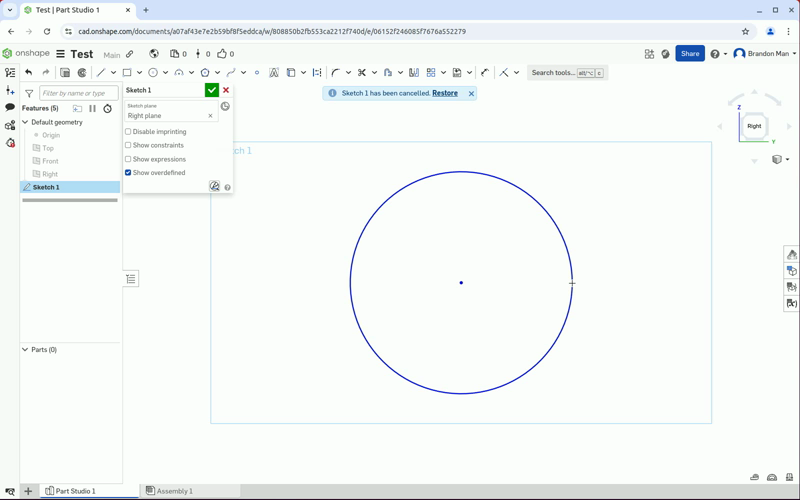
key_down(shift)
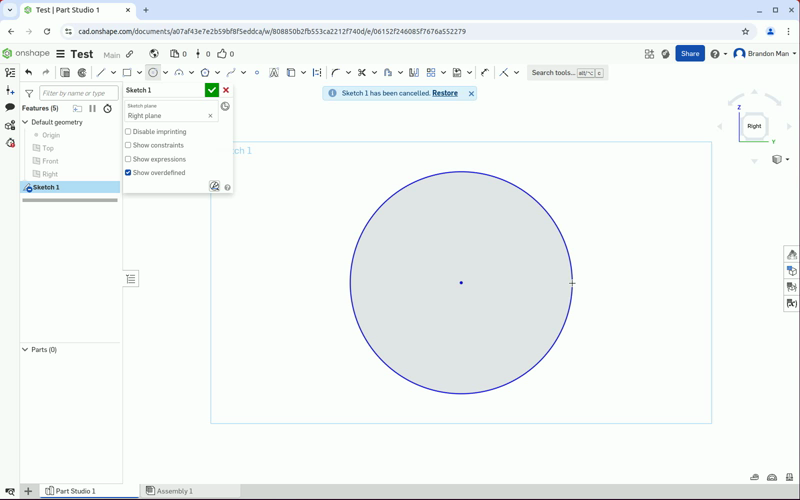
mouse_move(461, 282)
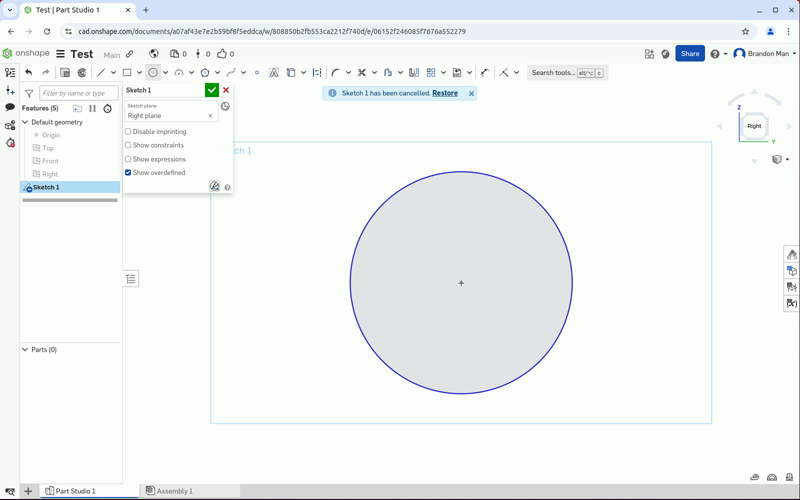
click(461, 282)
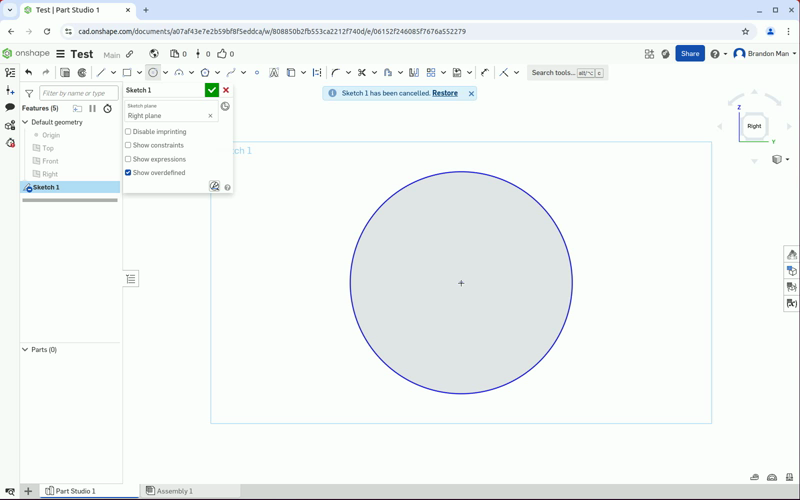
key_up(shift)
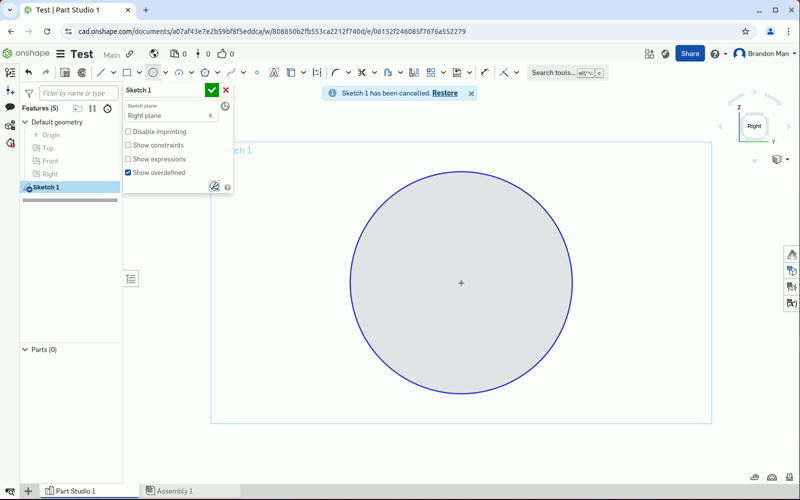
mouse_move(466, 282)
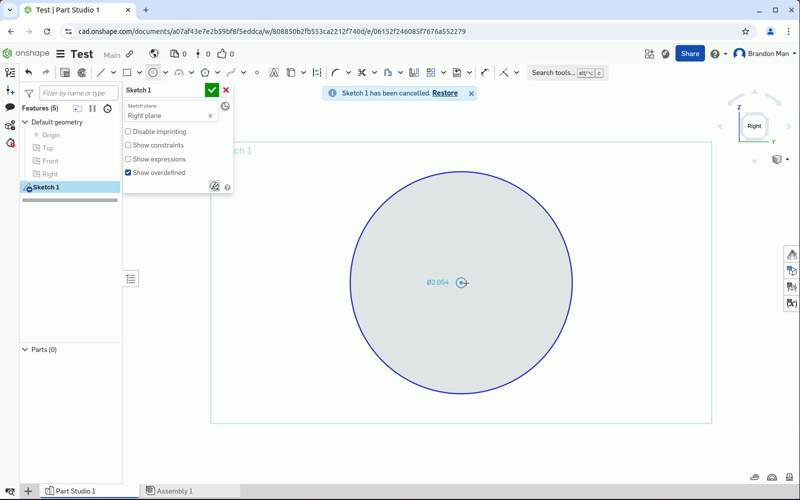
click(466, 282)
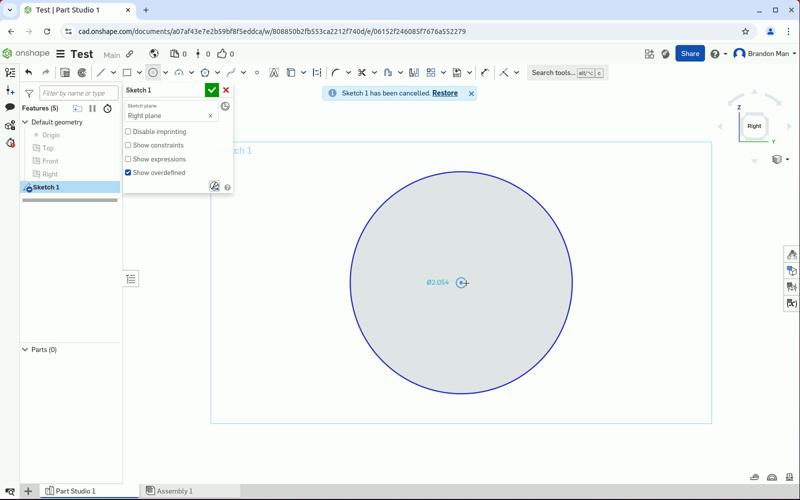
key(esc)
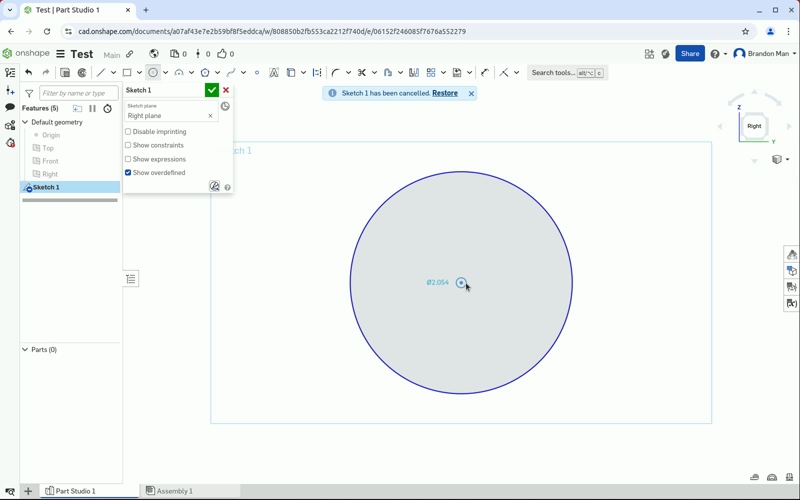
mouse_move(389, 259)
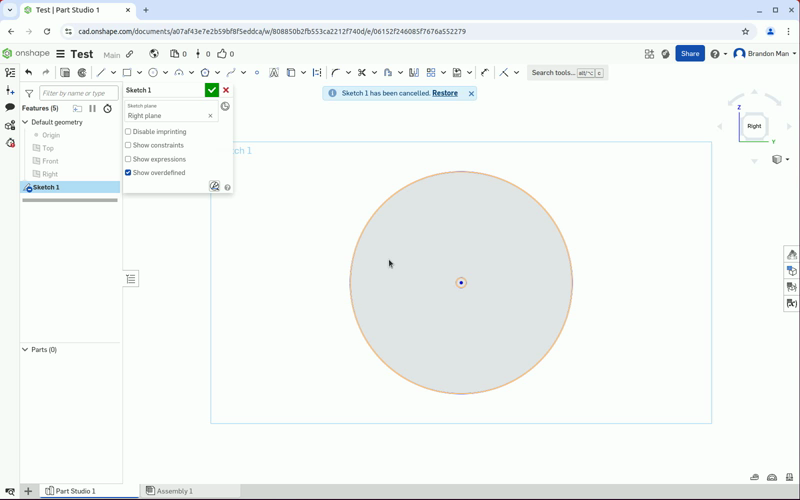
click(389, 259)
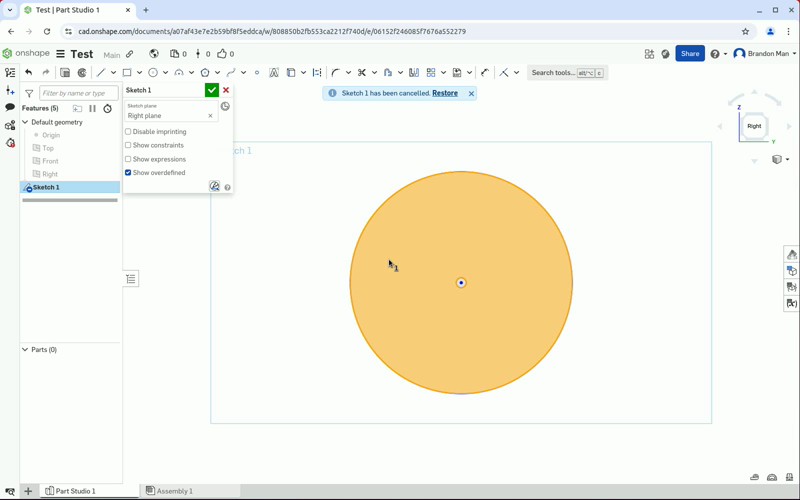
mouse_move(73, 352)
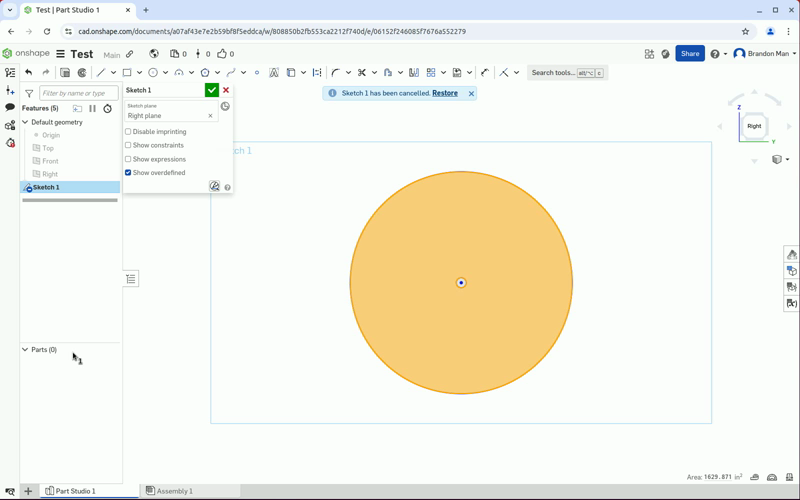
key(shift+y)
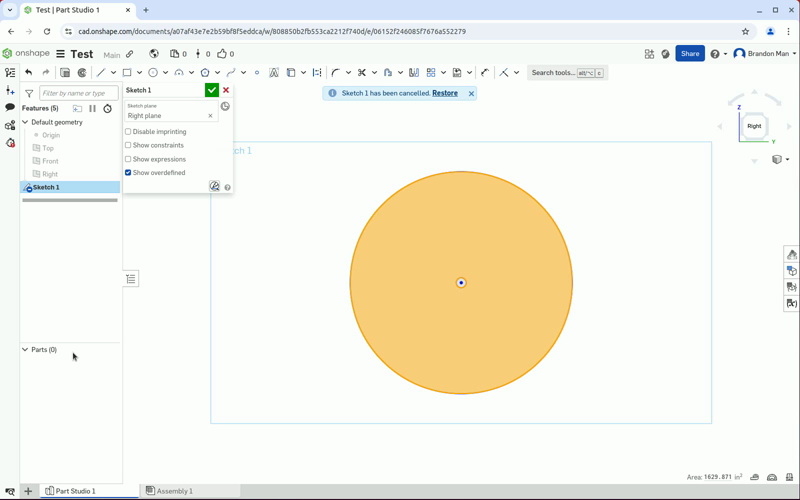
key(shift+e)
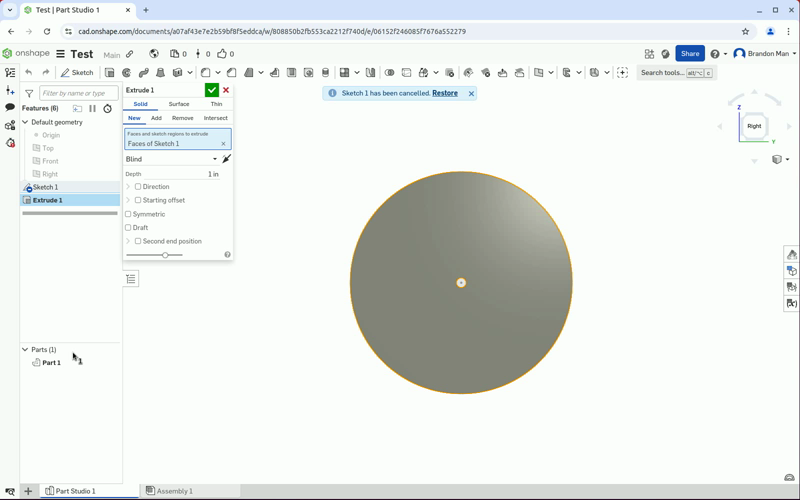
mouse_move(143, 106)
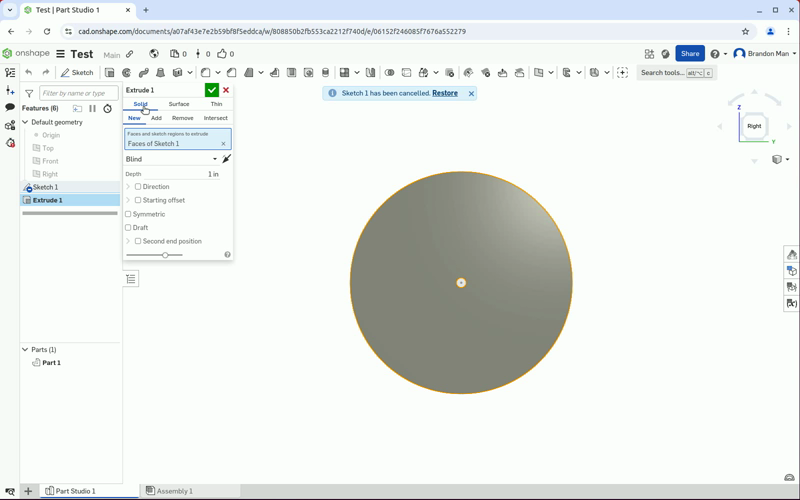
click(143, 106)
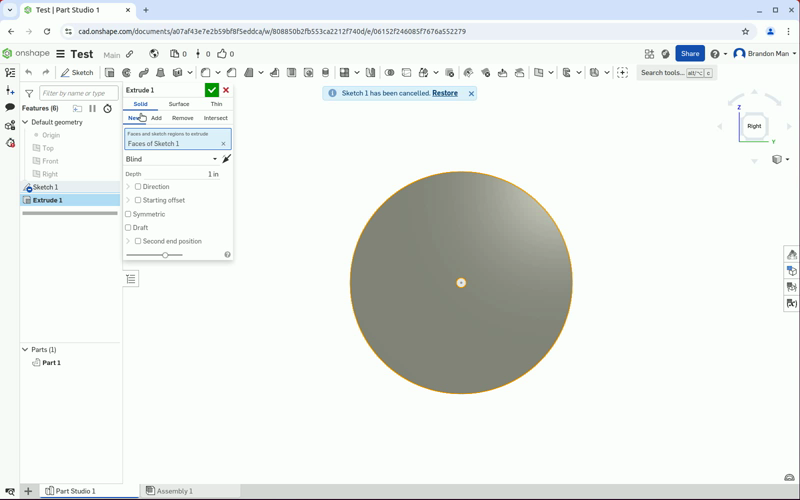
mouse_move(137, 120)
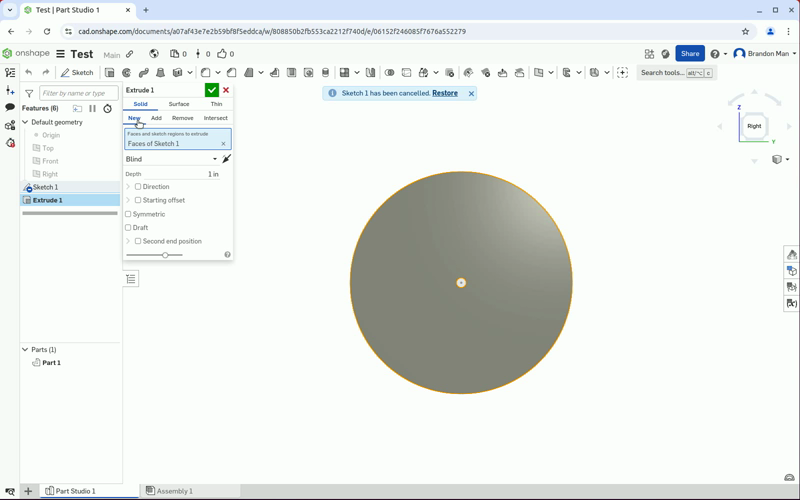
click(137, 120)
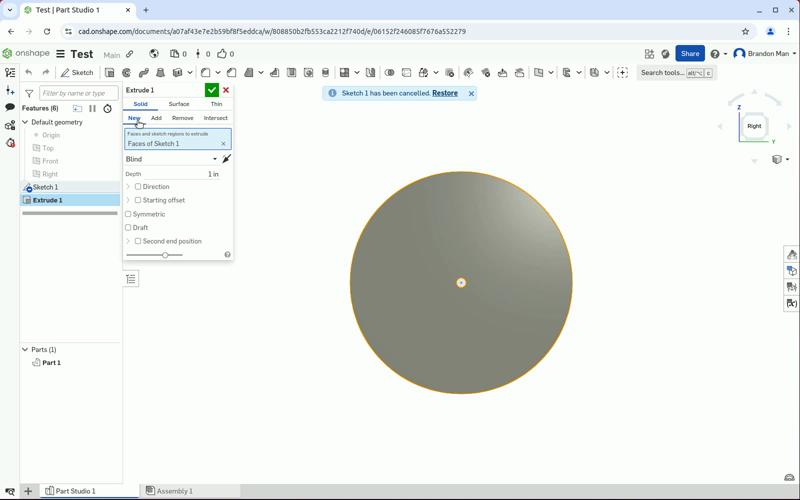
key(tab, 4)
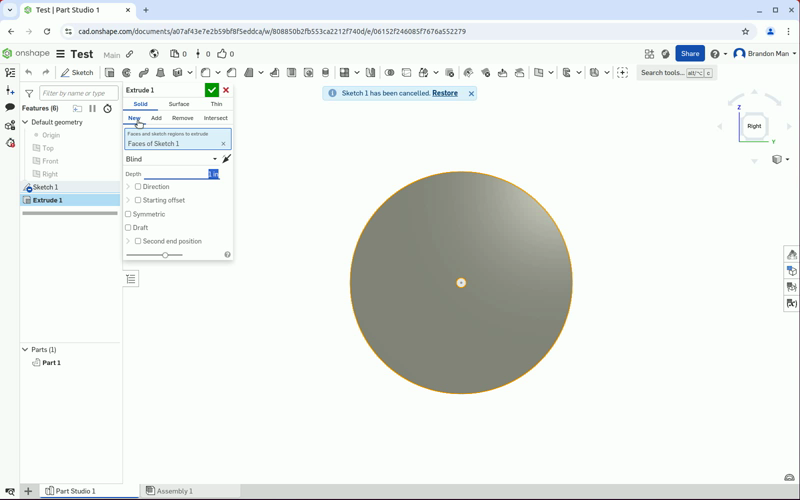
text(13.961)
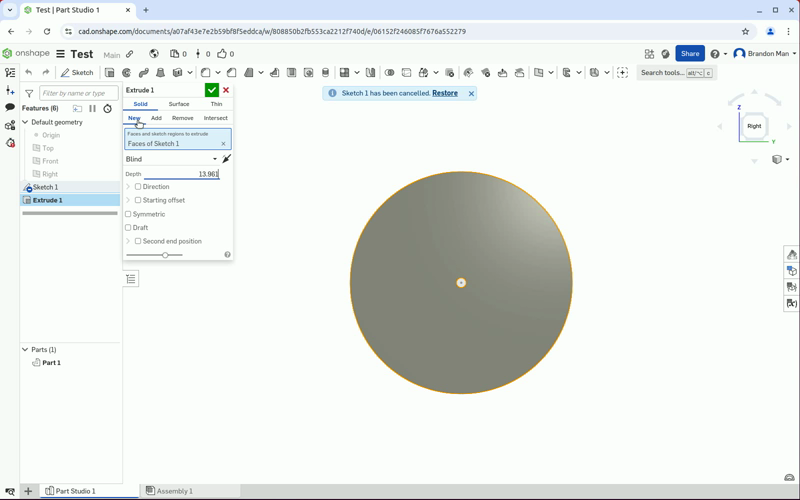
key(enter)
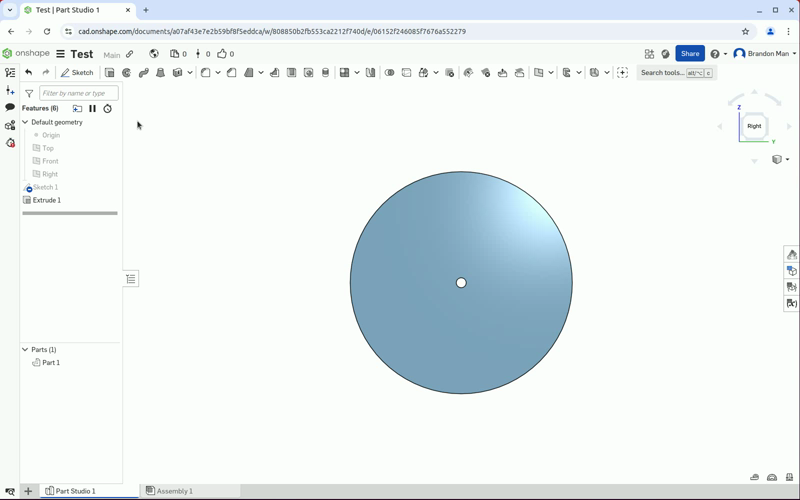
key(shift+h)
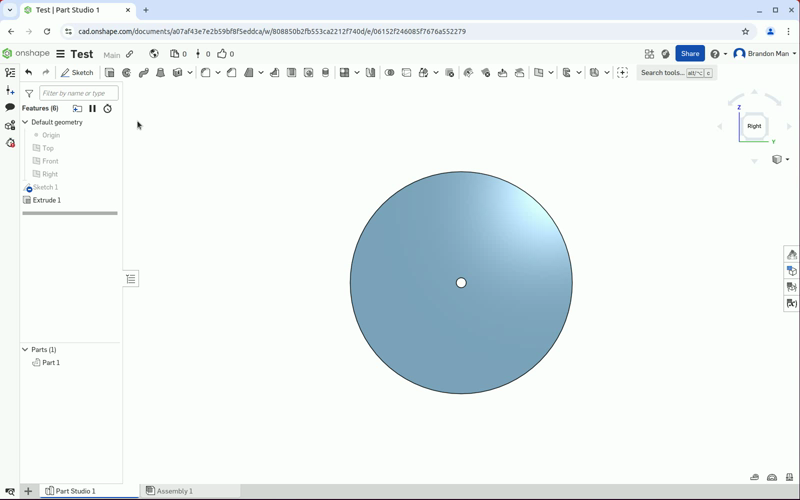
key(shift+h)
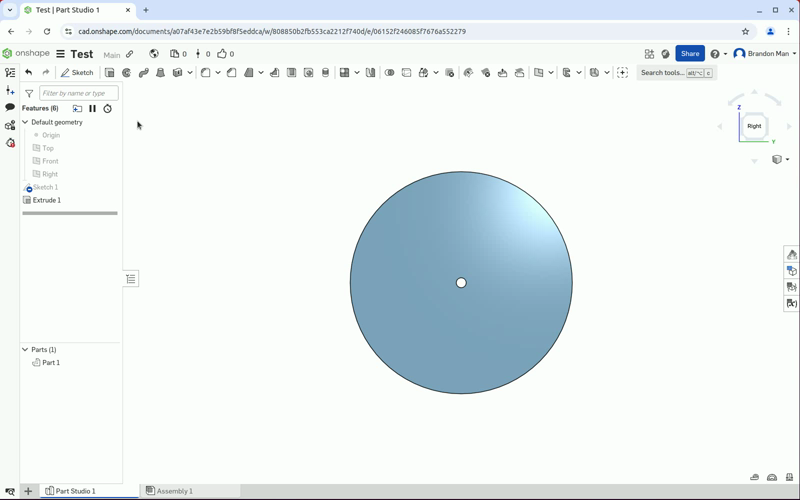
mouse_move(73, 189)
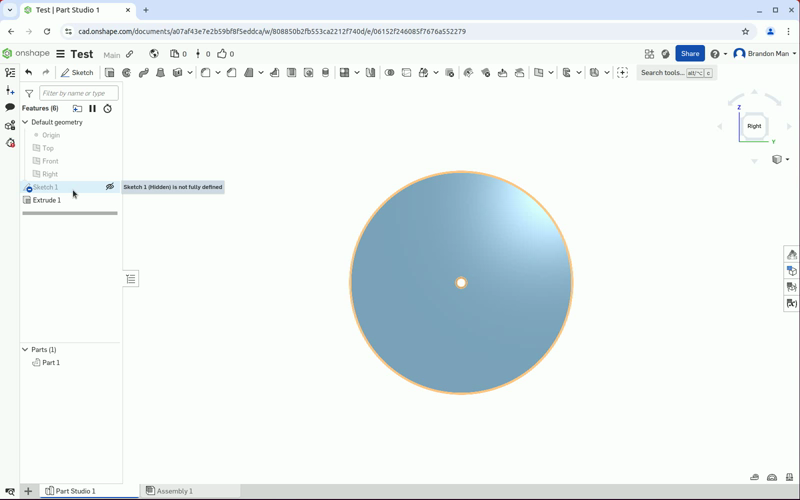
click(73, 189)
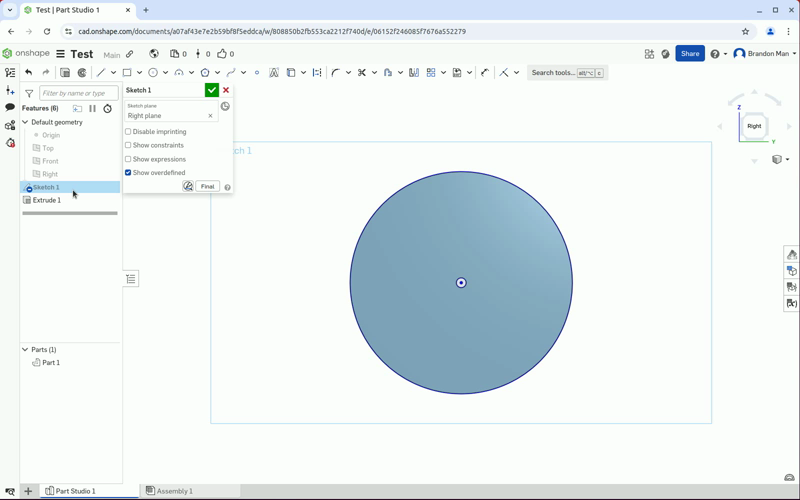
mouse_move(229, 92)
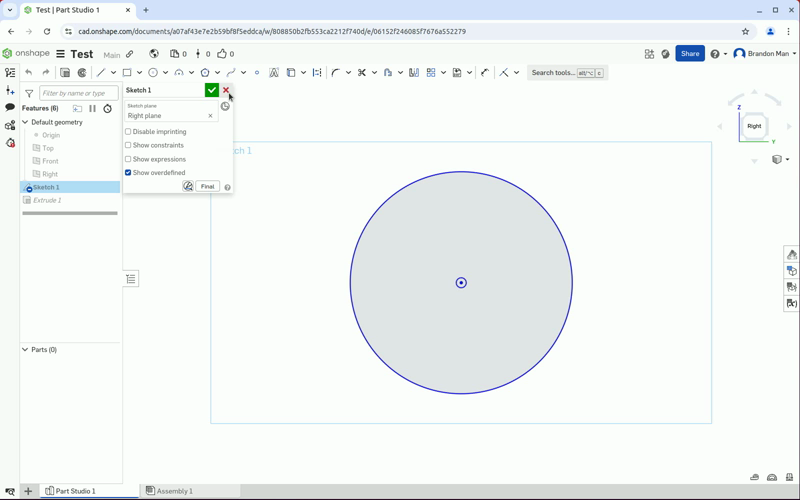
click(229, 92)
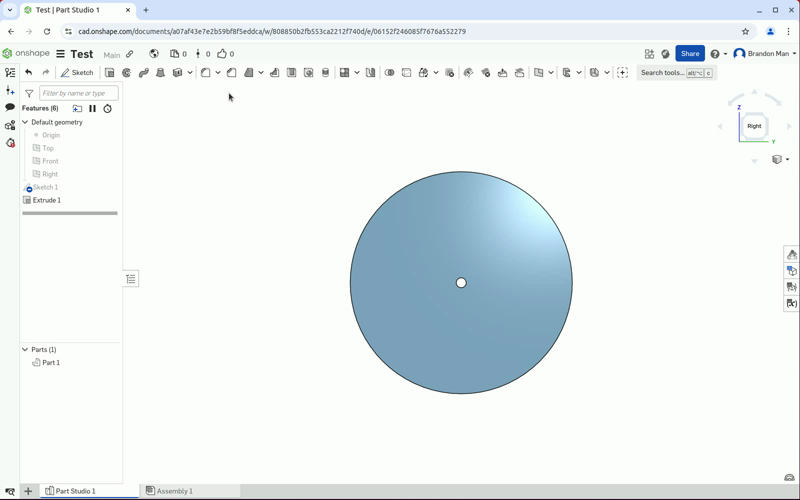
mouse_move(541, 75)
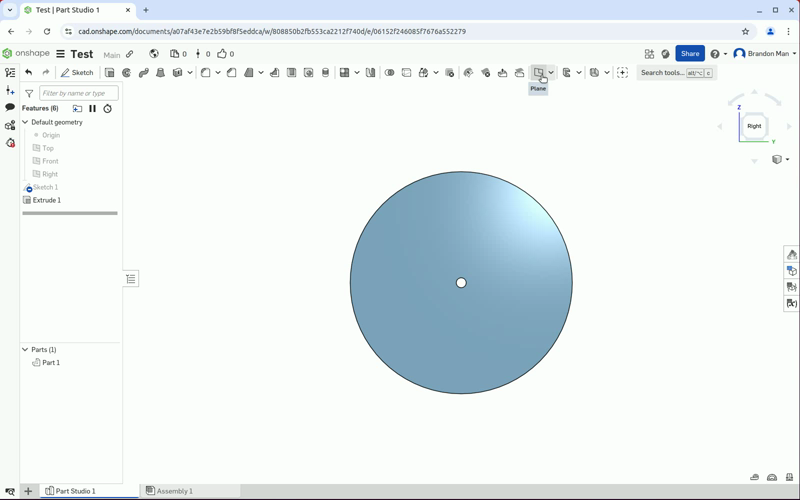
click(541, 75)
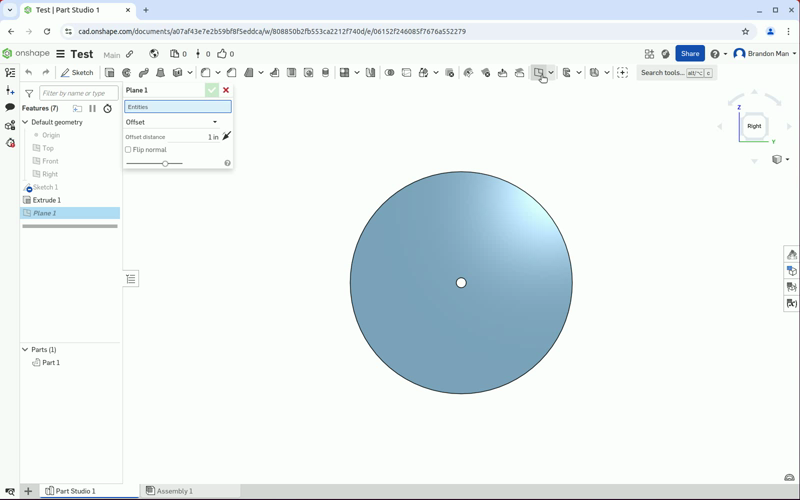
mouse_move(73, 176)
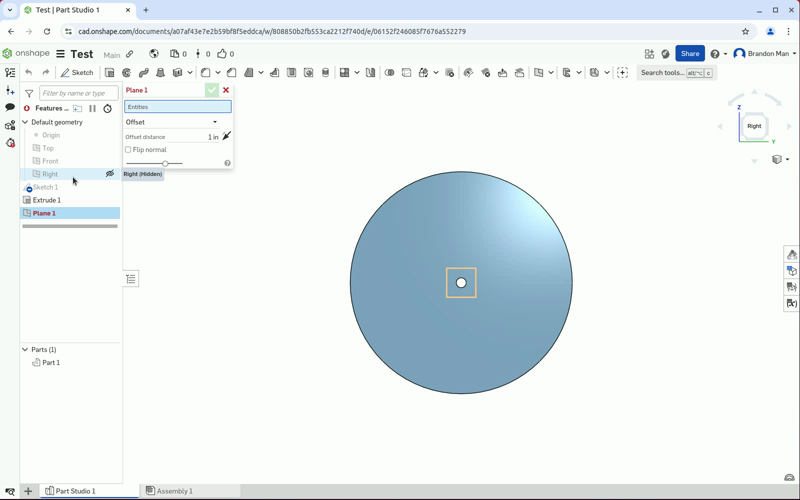
click(73, 176)
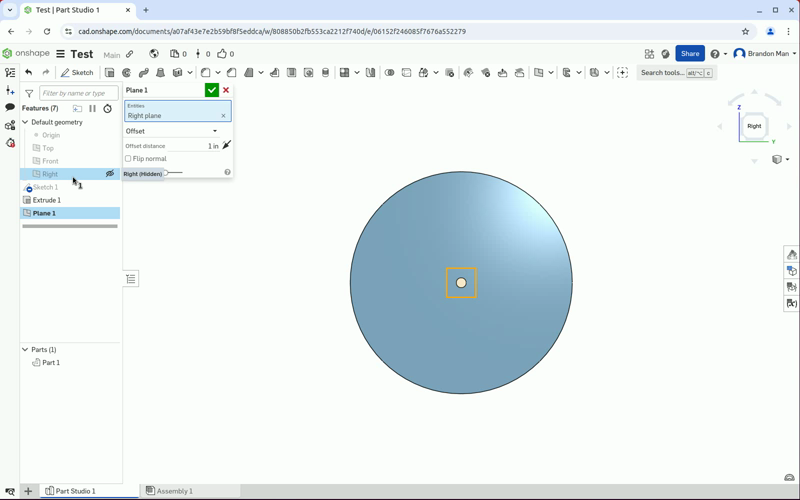
key(tab, 2)
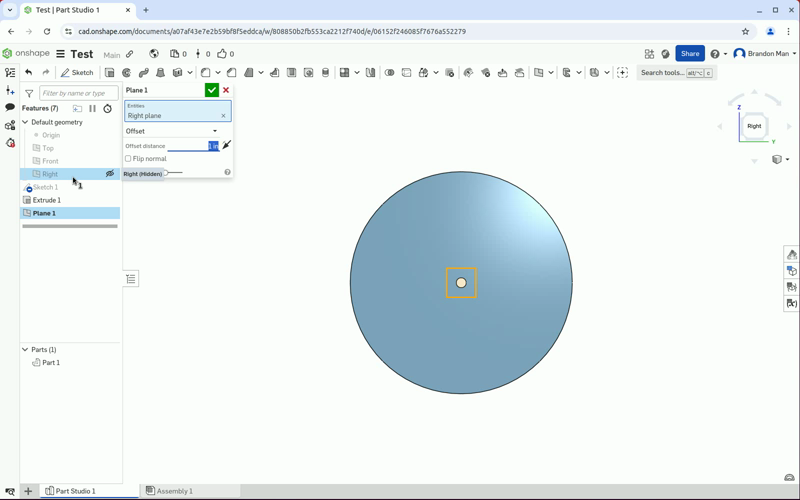
text(13.957)
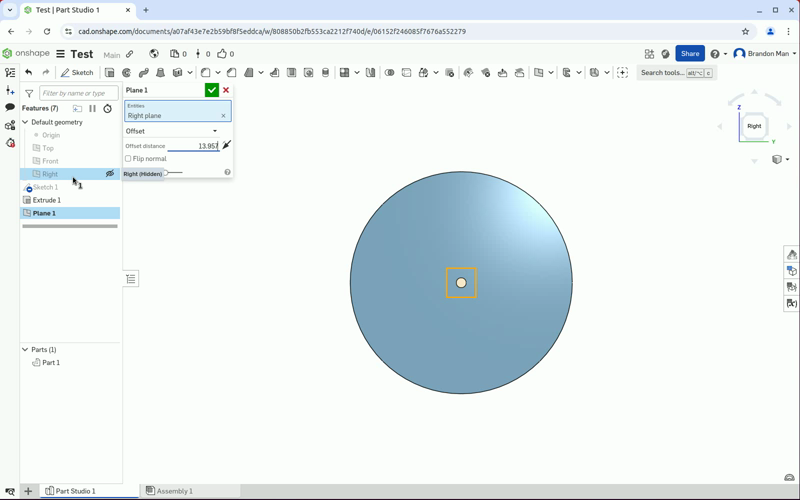
key(enter, 2)
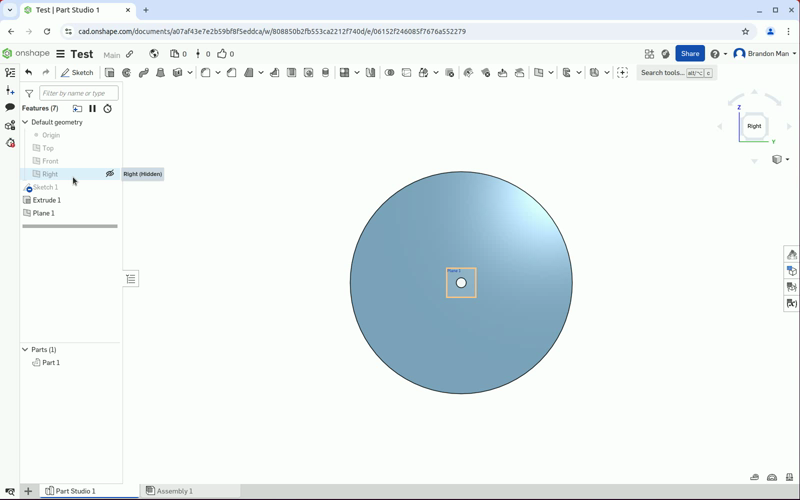
key(shift+s)
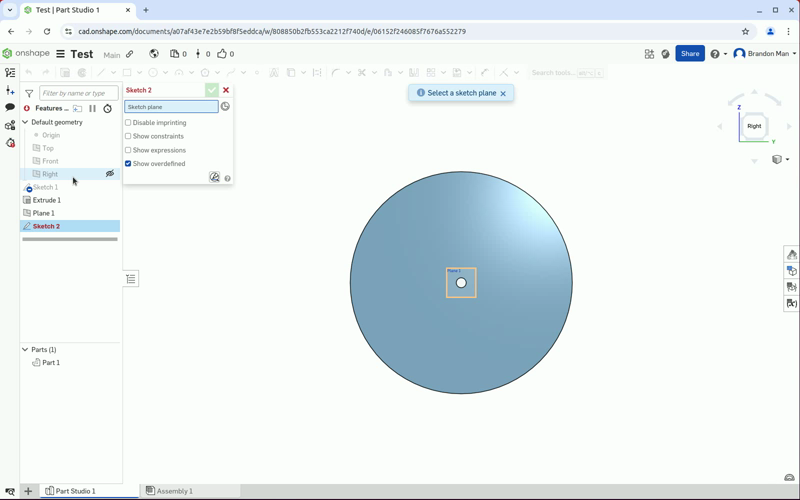
mouse_move(73, 215)
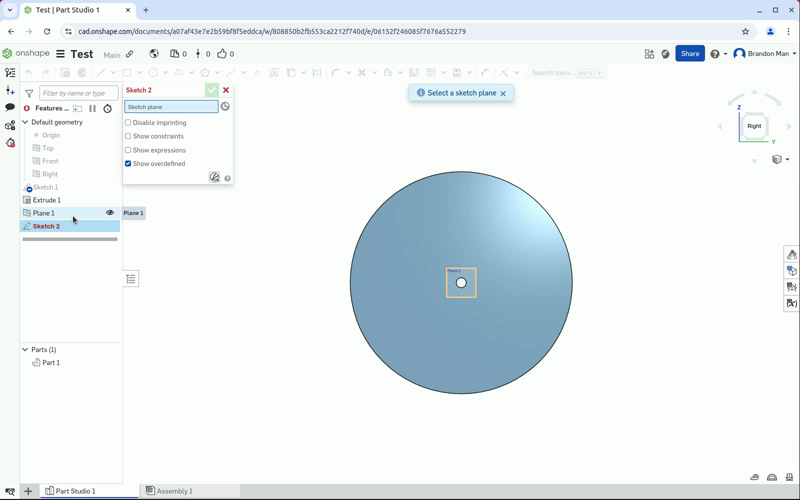
click(73, 215)
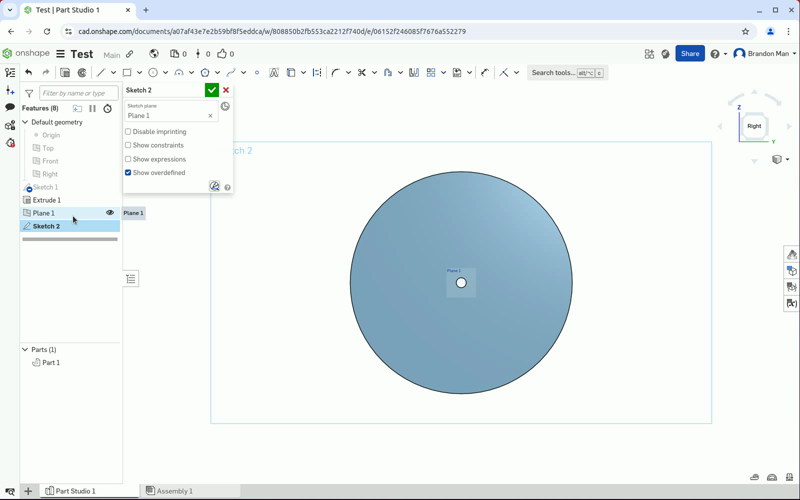
mouse_move(73, 352)
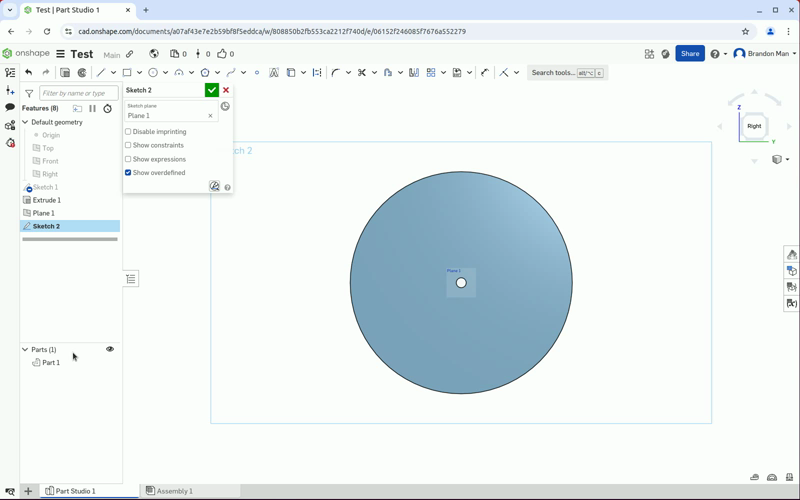
key(y)
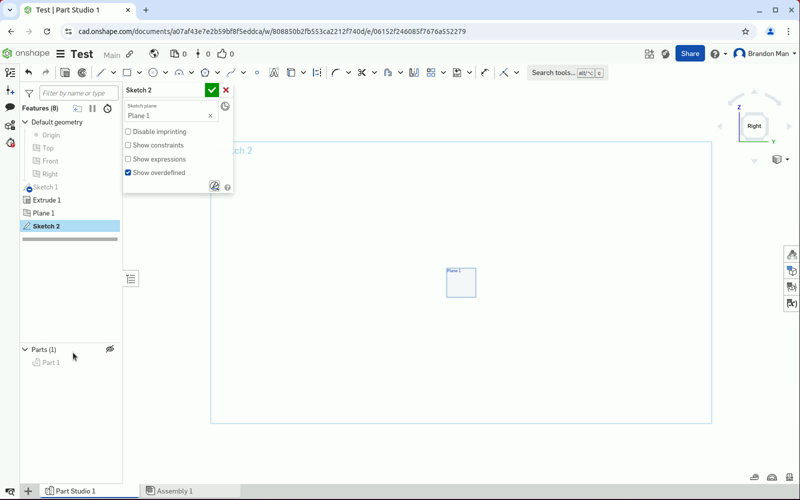
key(c)
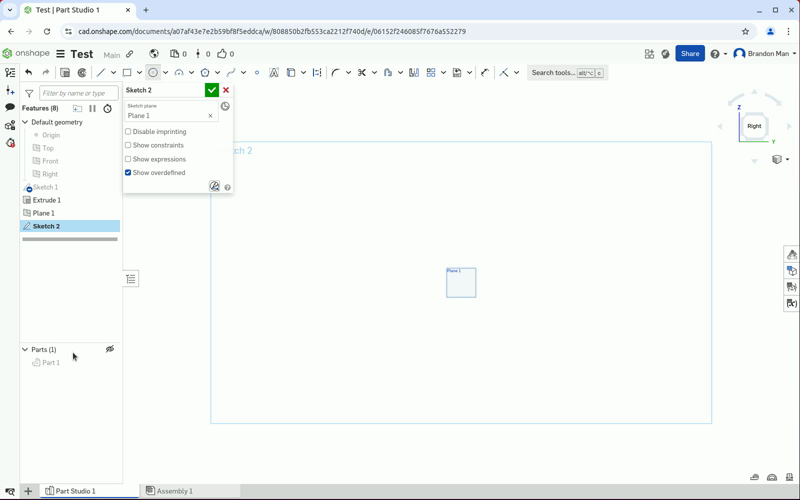
key_down(shift)
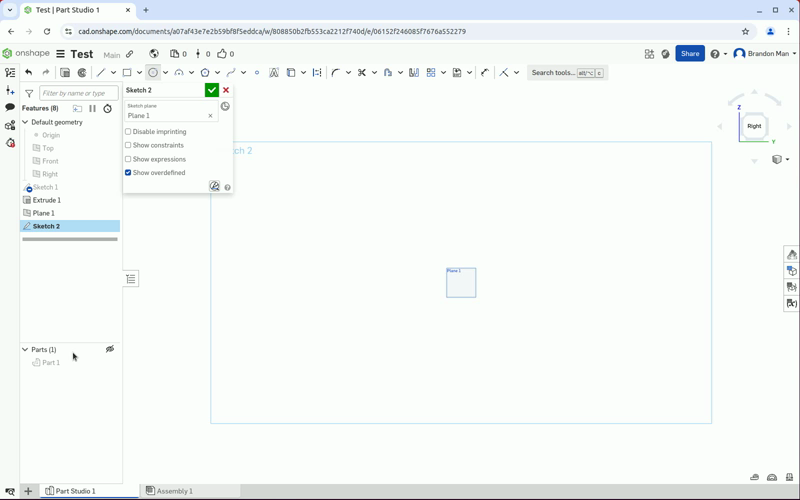
mouse_move(457, 282)
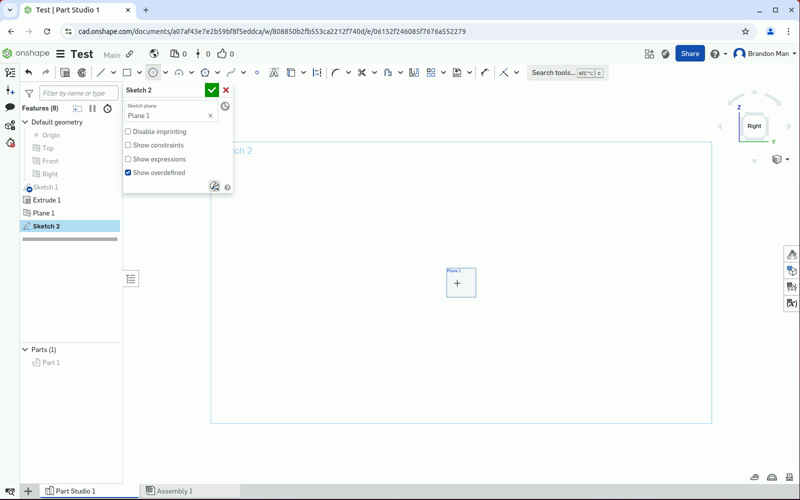
click(457, 282)
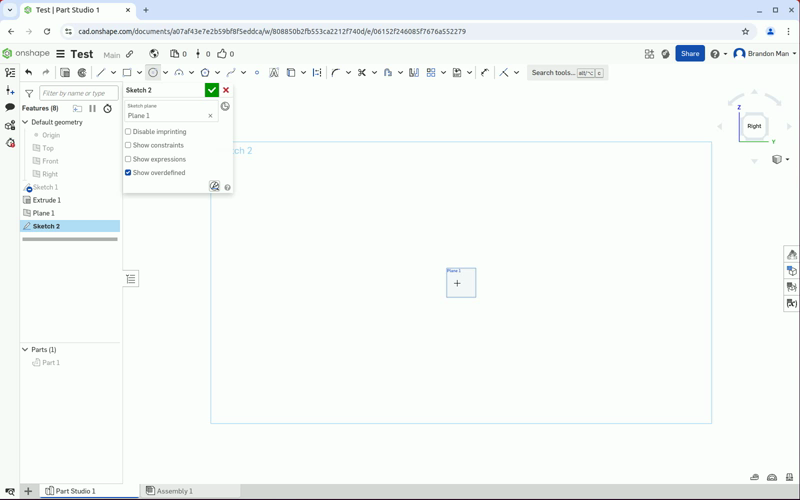
key_up(shift)
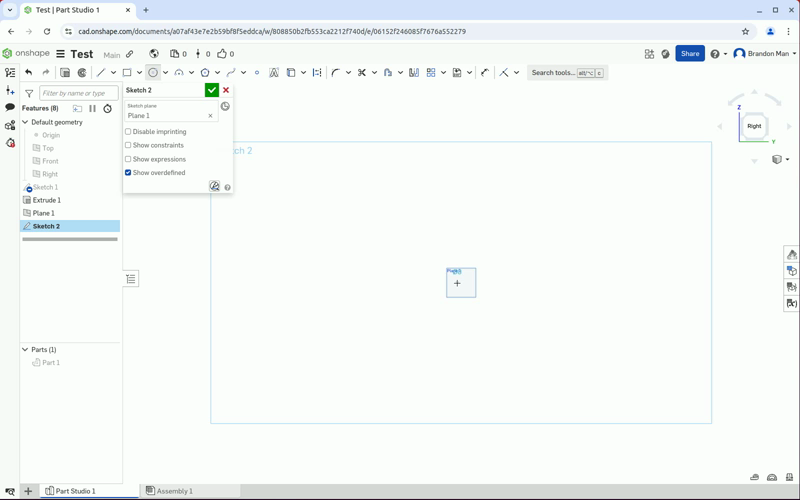
mouse_move(532, 282)
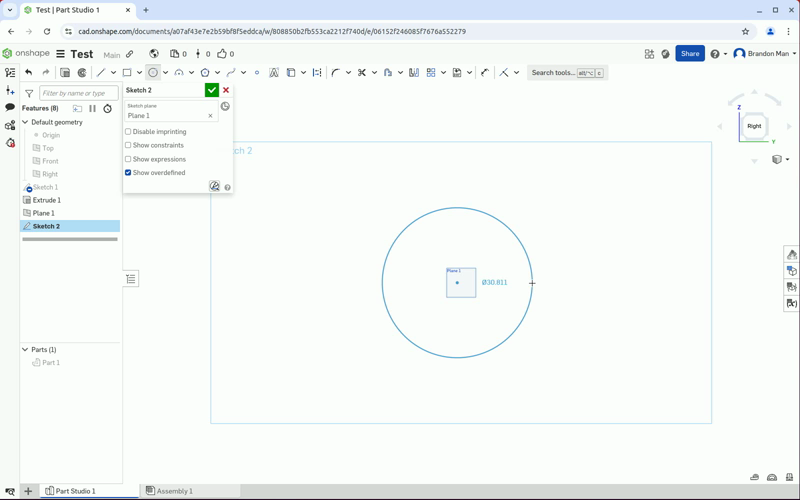
click(532, 282)
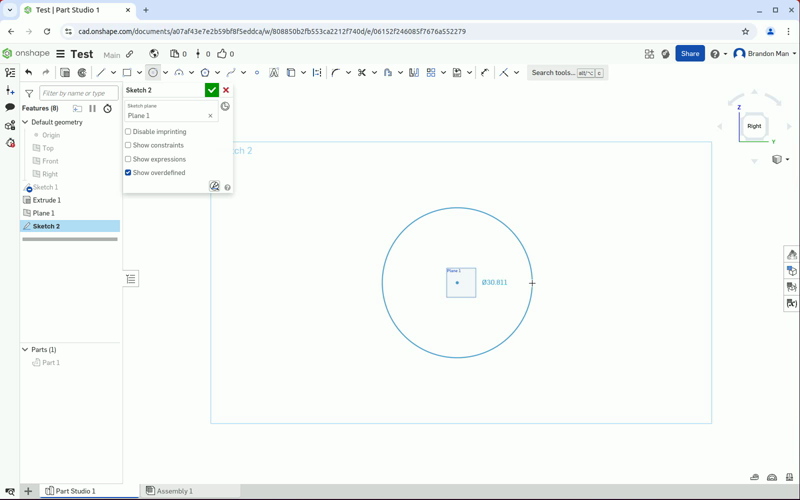
key(esc)
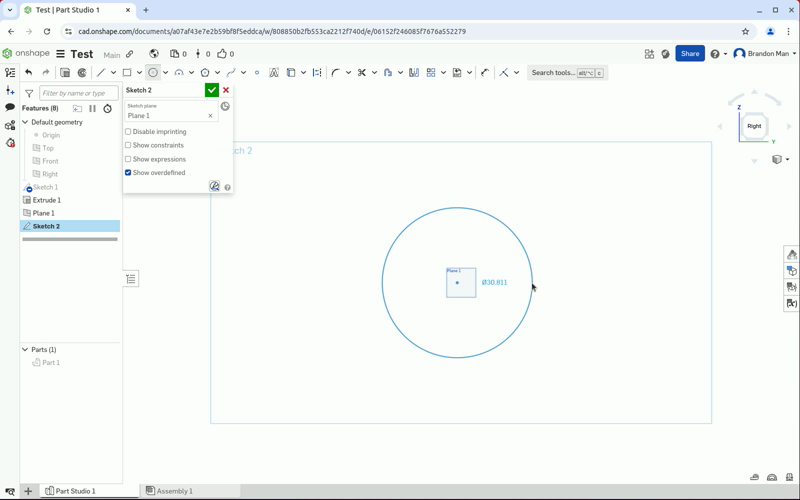
key(c)
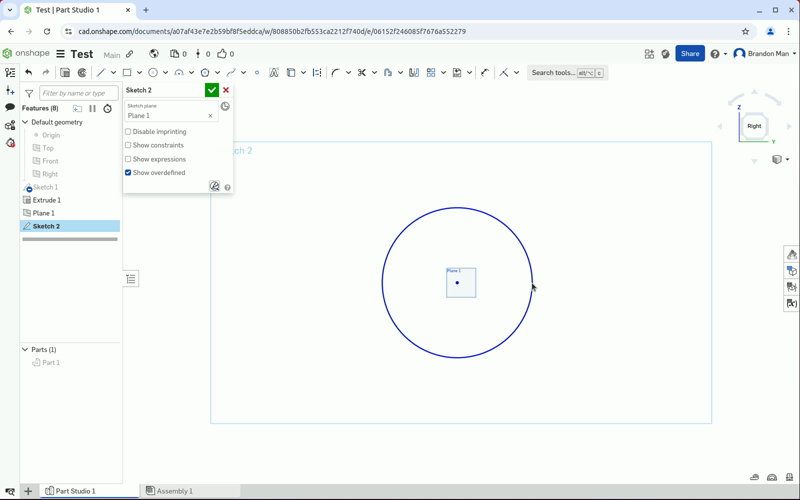
key_down(shift)
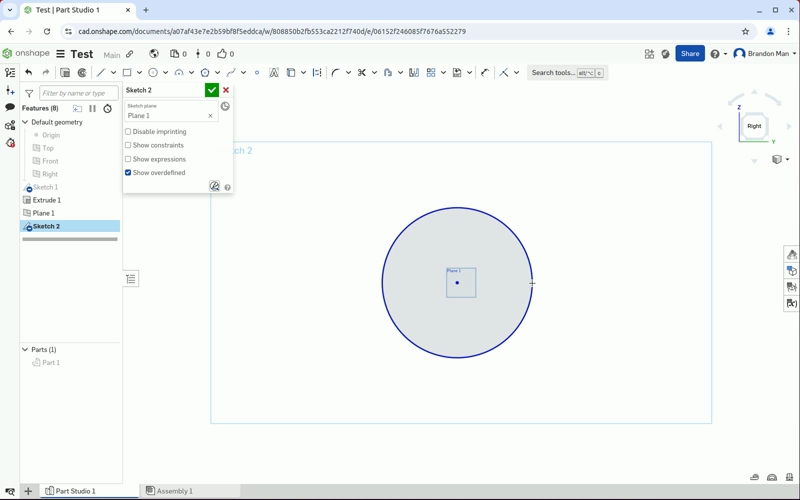
mouse_move(460, 282)
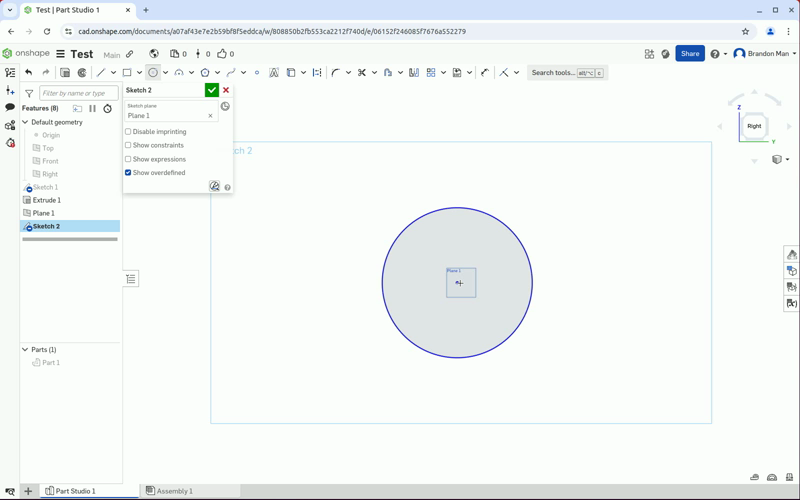
scroll(6)
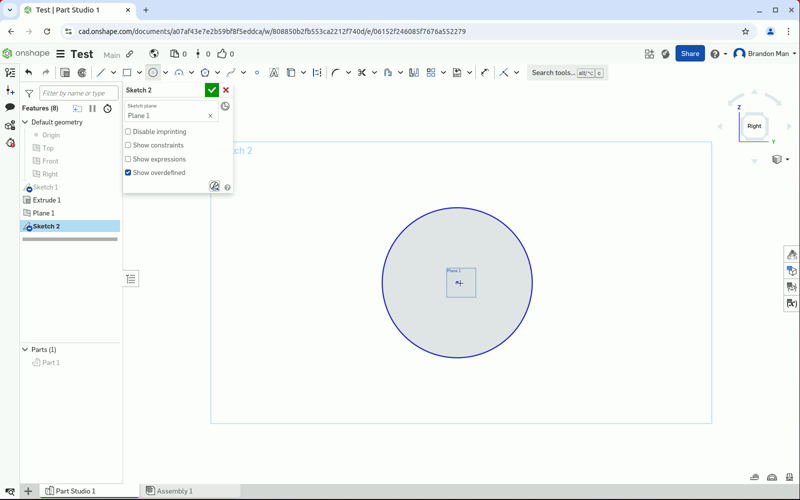
scroll(6)
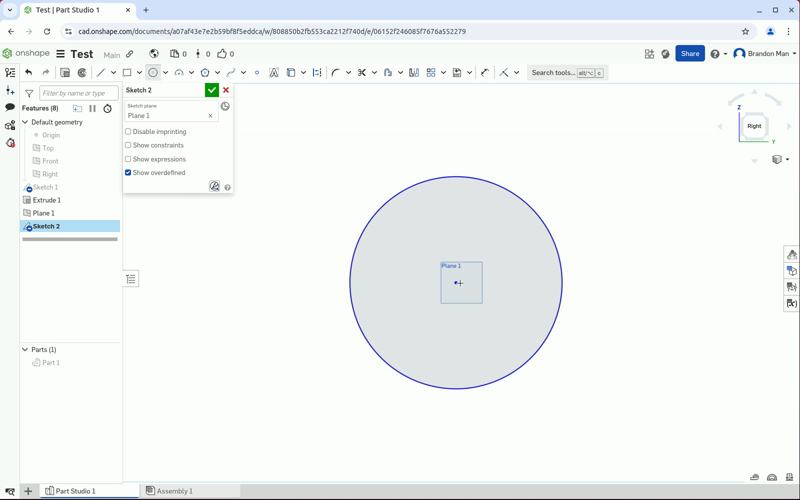
scroll(6)
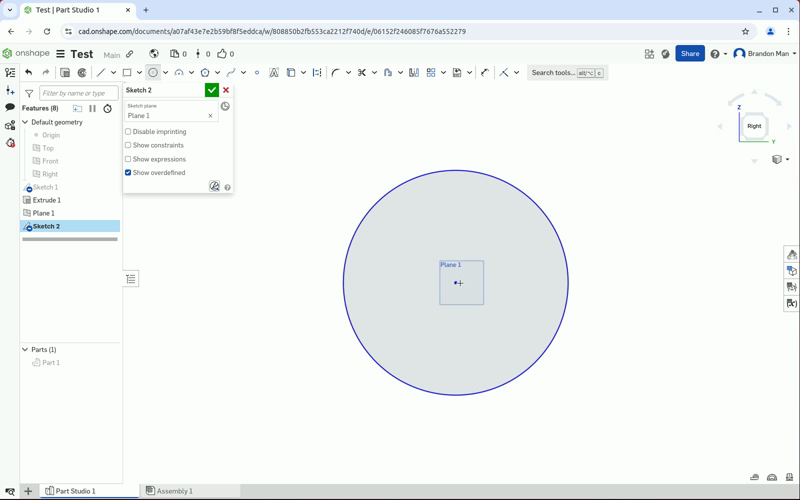
scroll(6)
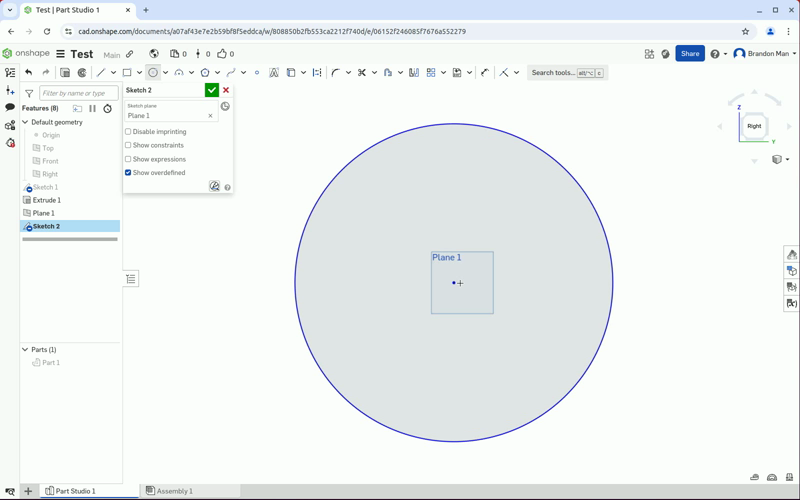
scroll(6)
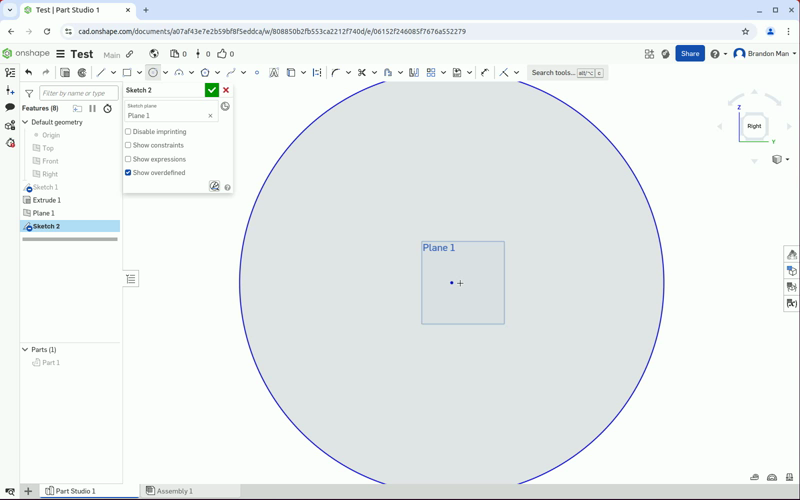
scroll(6)
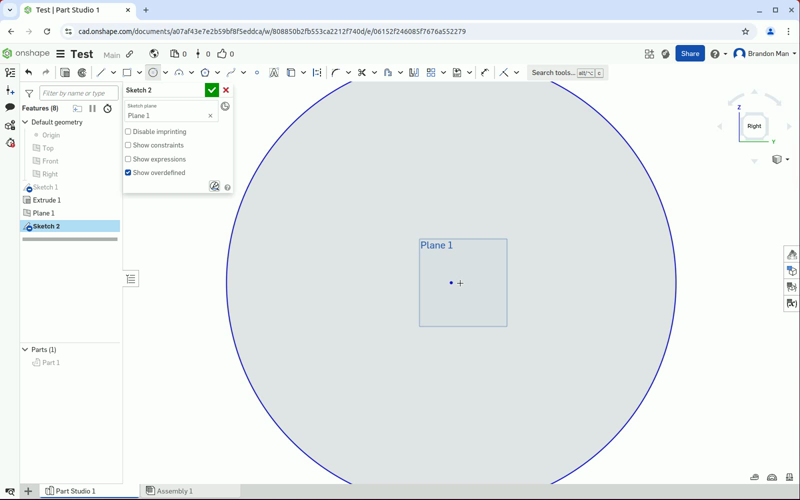
scroll(6)
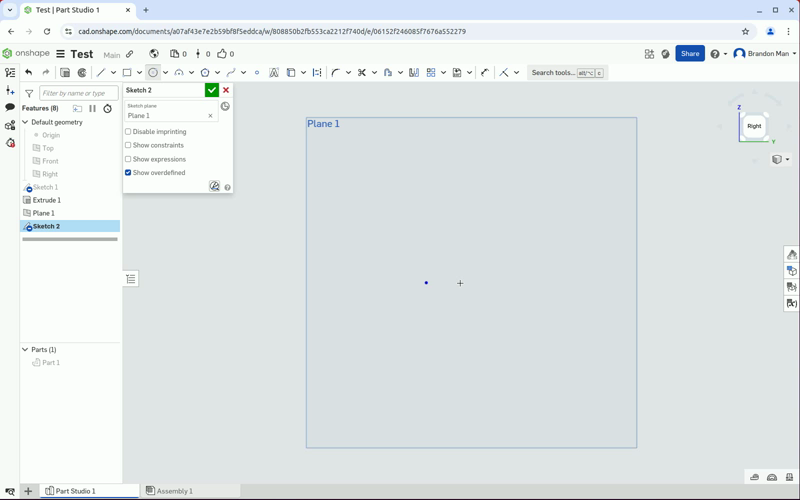
click(460, 282)
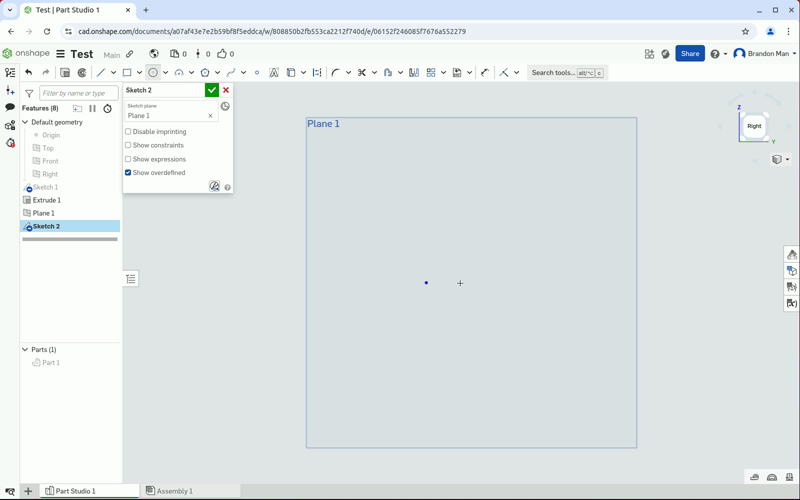
scroll(-6)
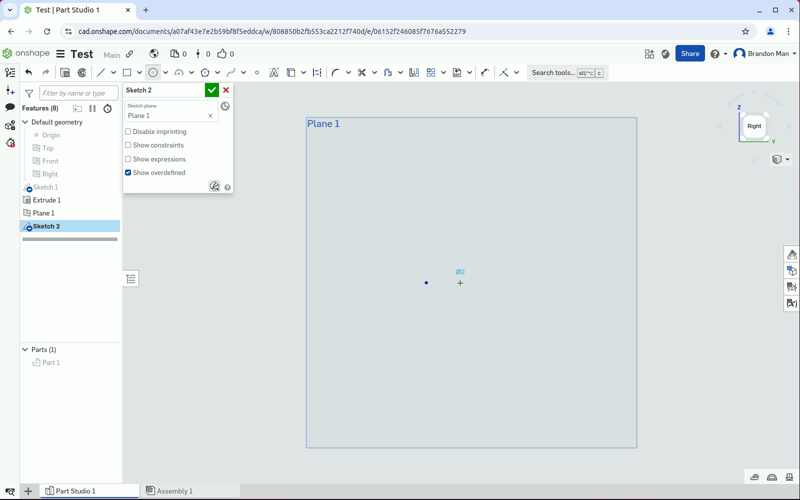
scroll(-6)
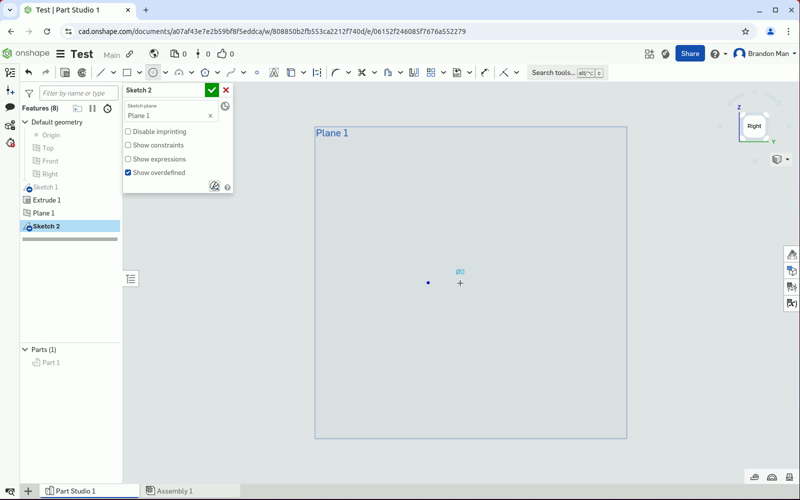
scroll(-6)
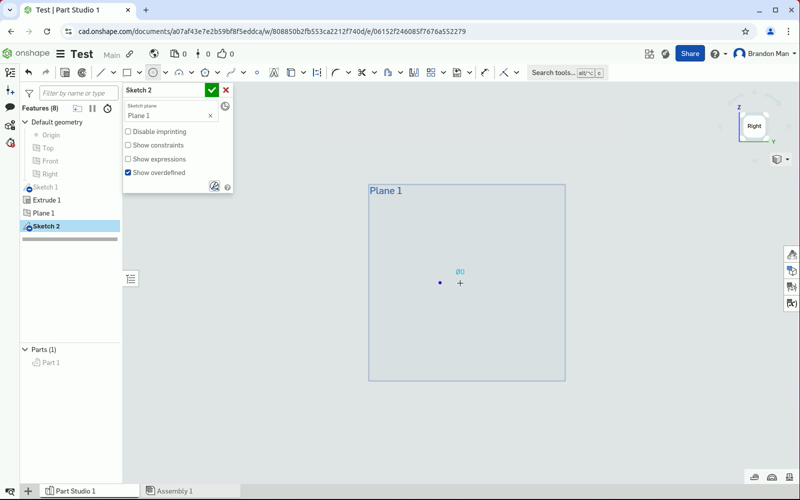
scroll(-6)
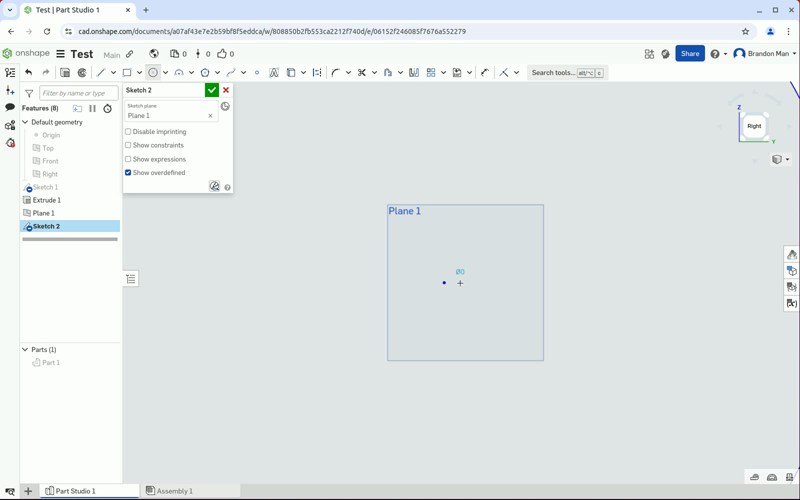
scroll(-6)
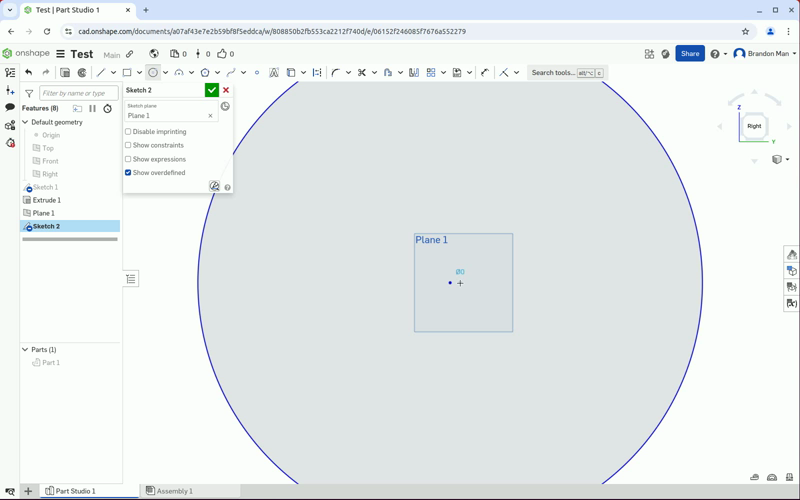
scroll(-6)
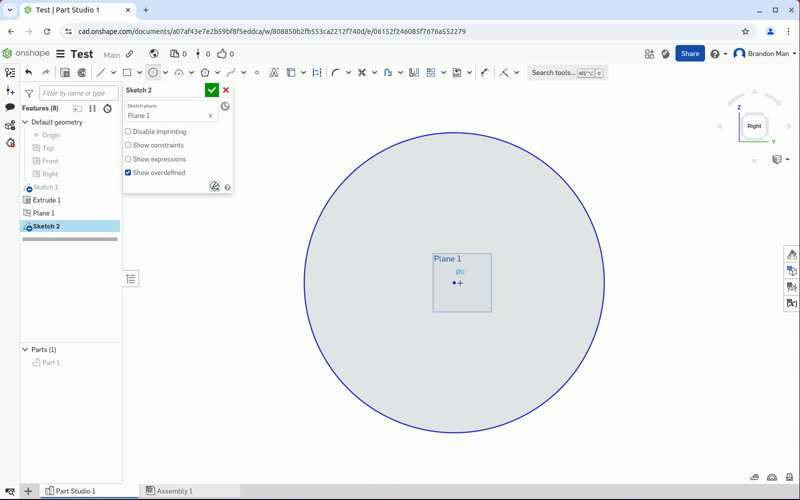
scroll(-6)
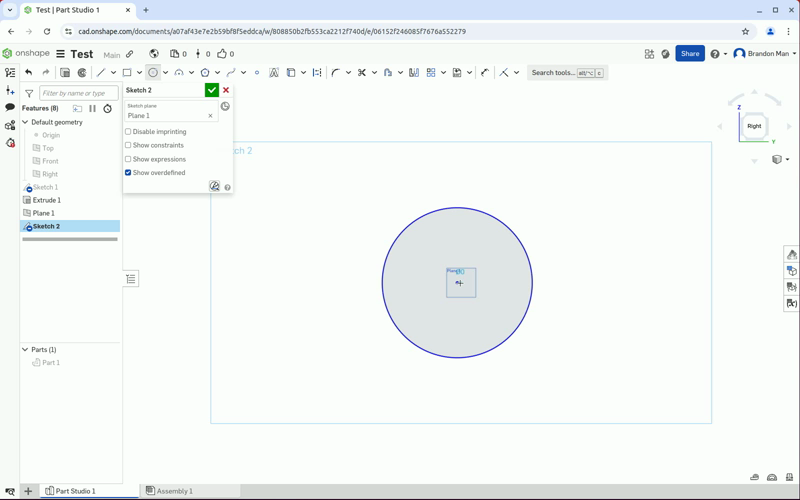
key_up(shift)
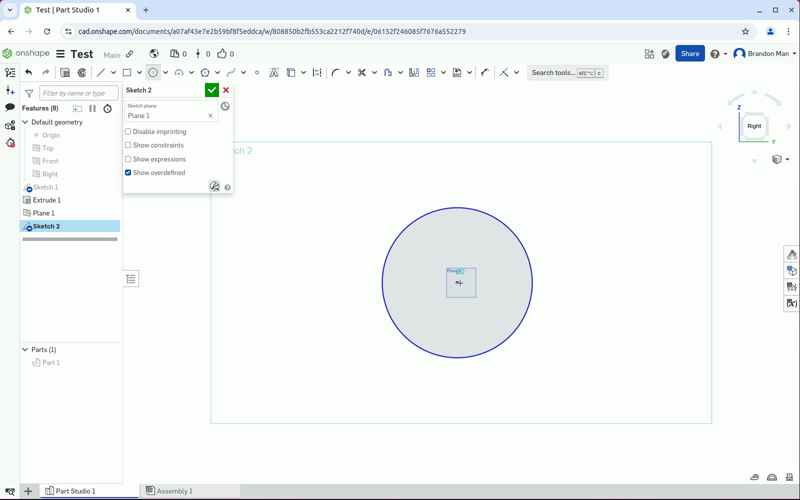
mouse_move(493, 282)
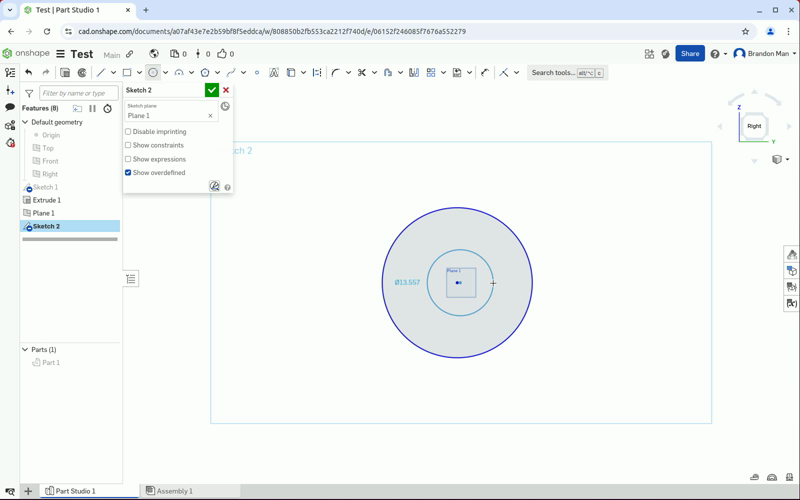
click(493, 282)
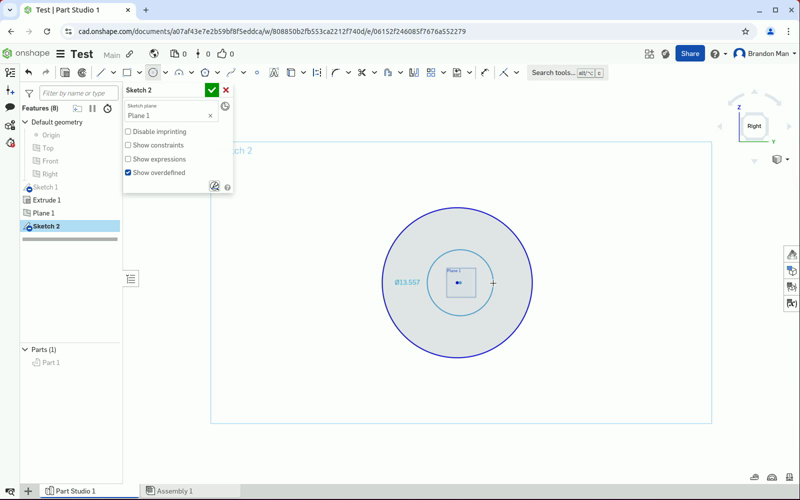
key(esc)
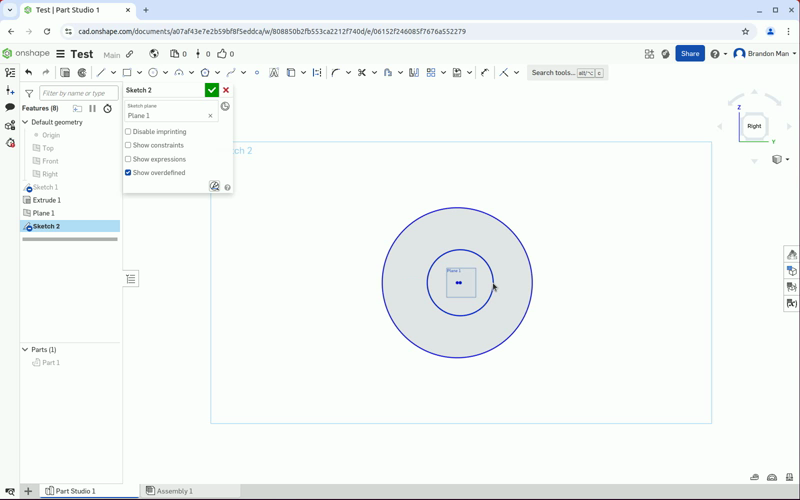
mouse_move(483, 342)
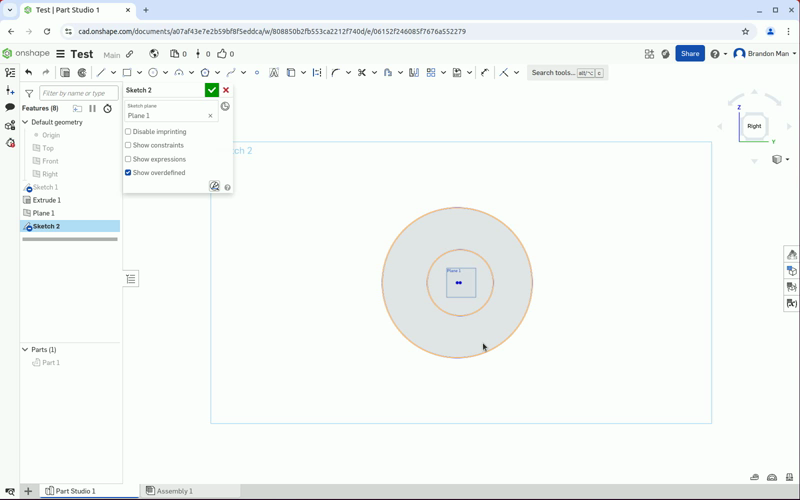
click(483, 342)
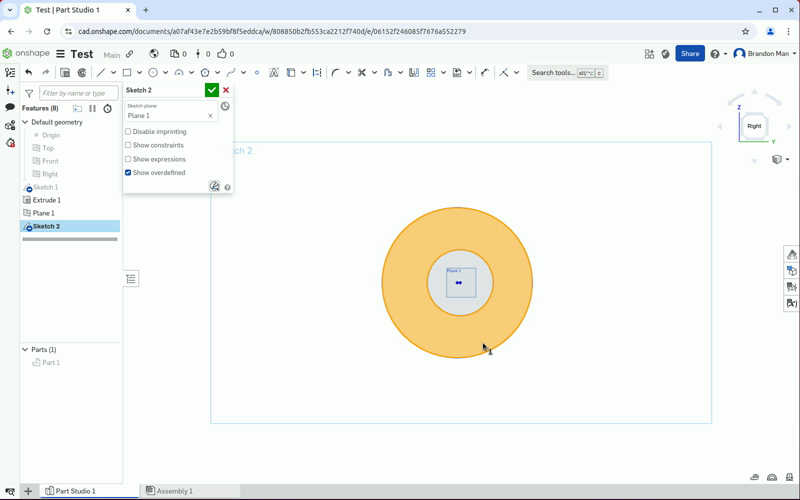
mouse_move(73, 352)
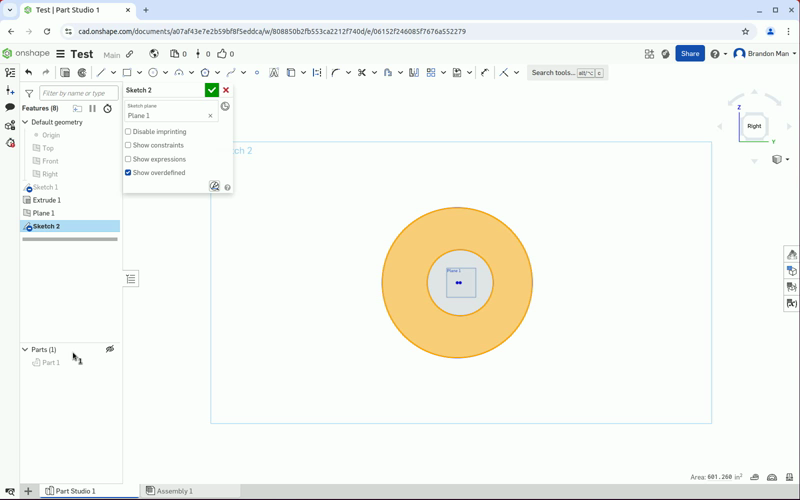
key(shift+y)
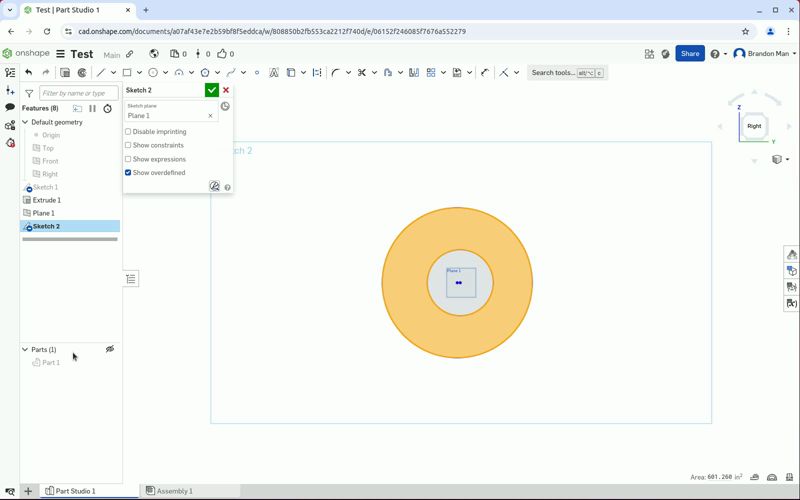
key(shift+e)
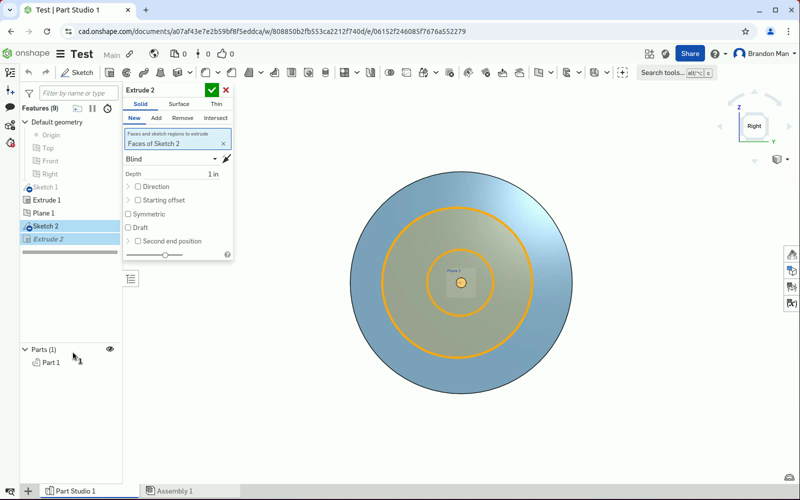
mouse_move(143, 106)
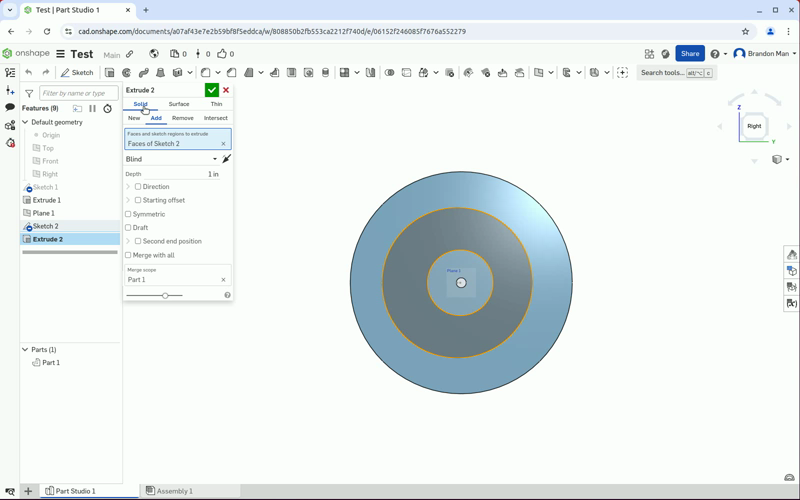
click(143, 106)
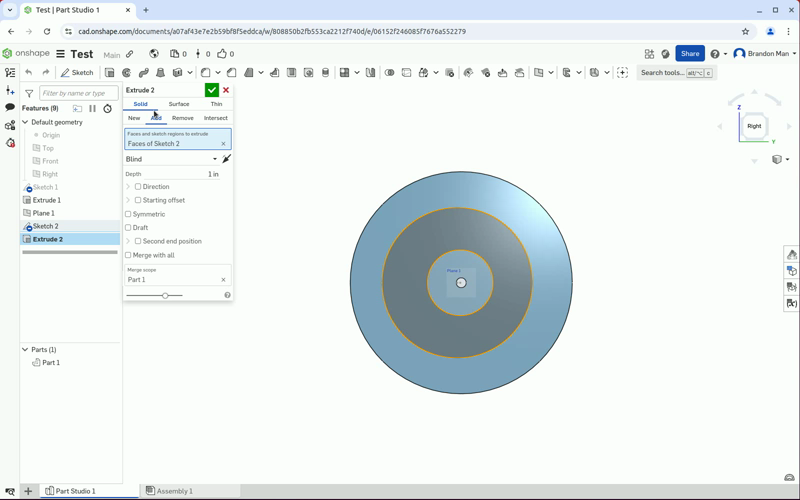
mouse_move(186, 120)
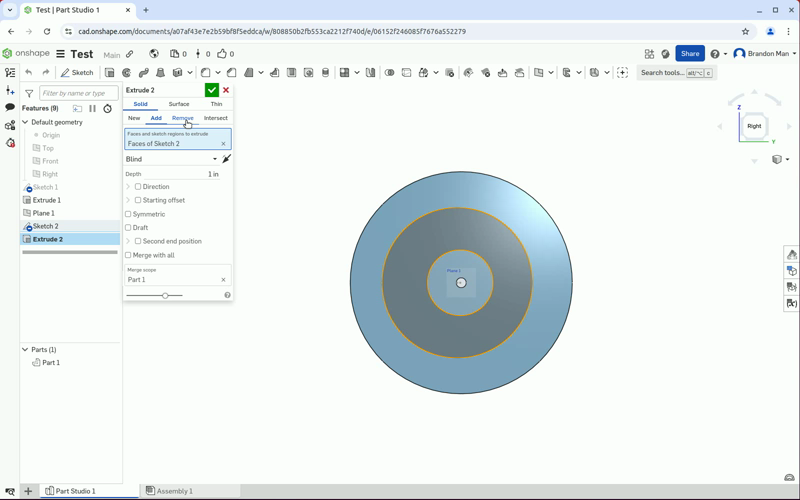
click(186, 120)
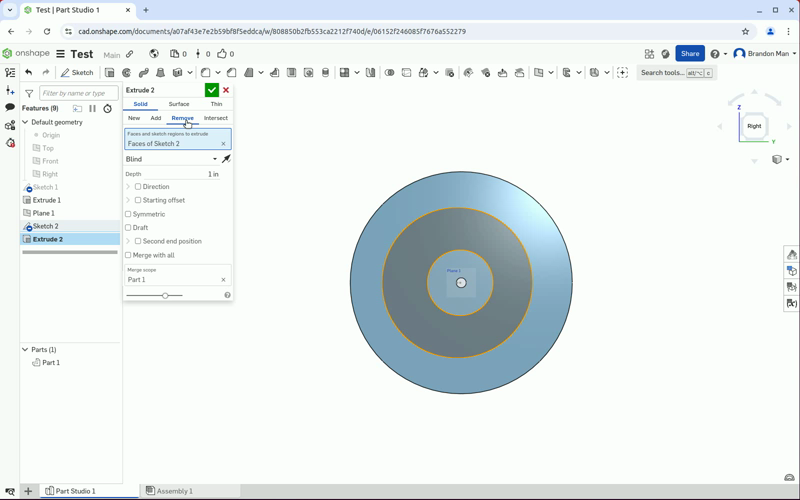
key(tab, 4)
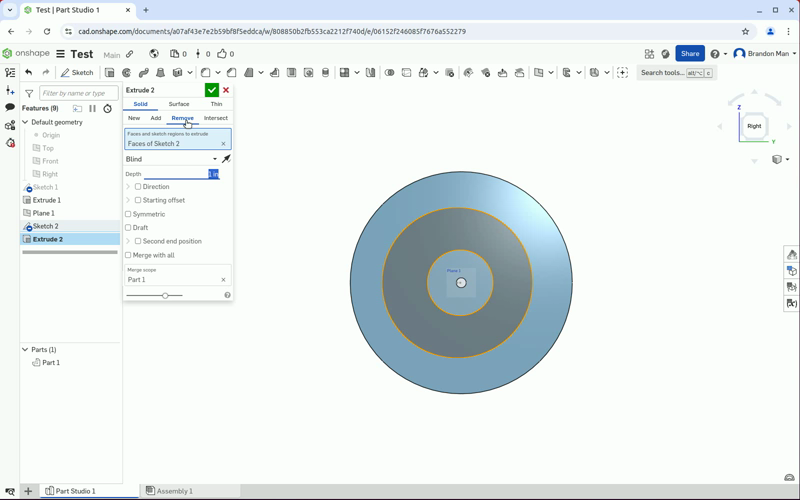
text(9.147)
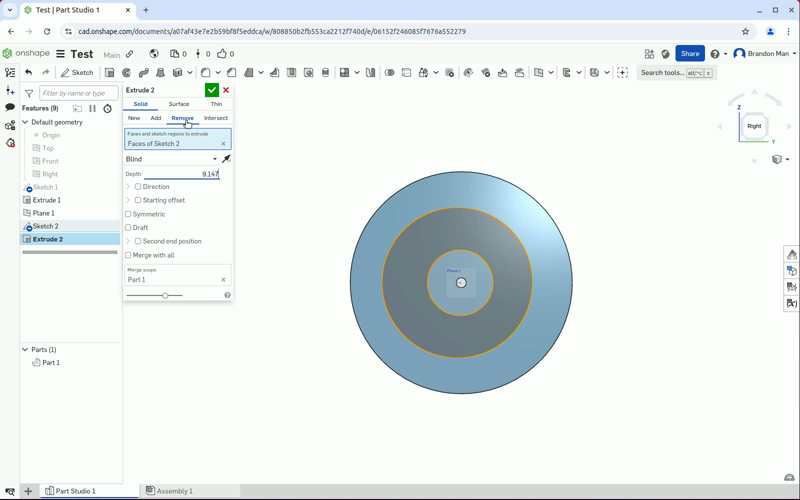
key(tab, 6)
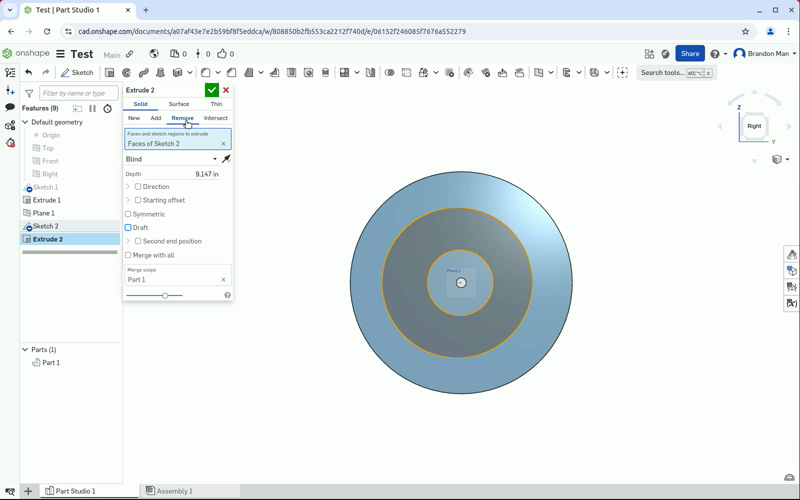
key(space)
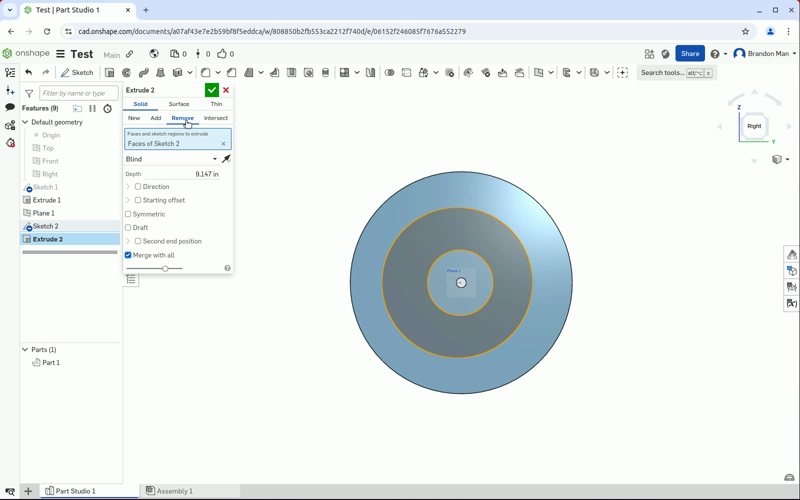
key(enter)
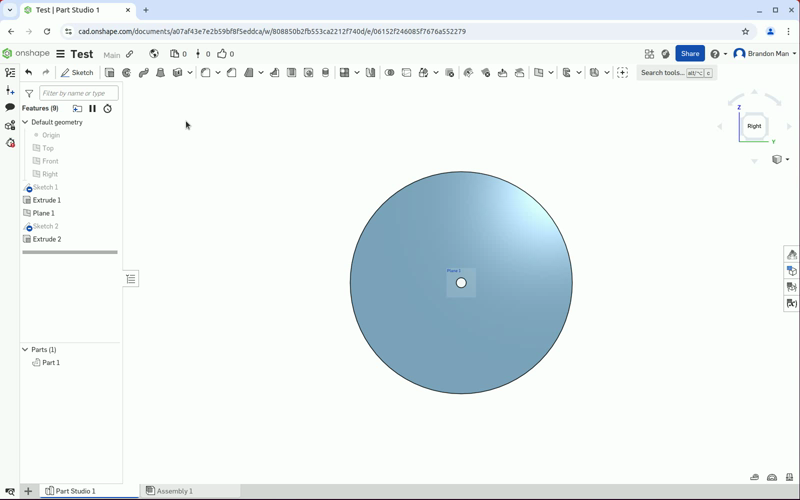
key(shift+h)
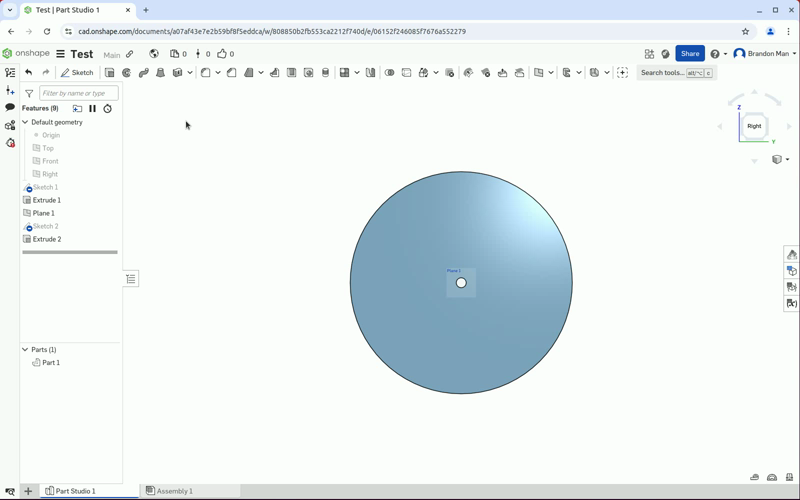
key(shift+h)
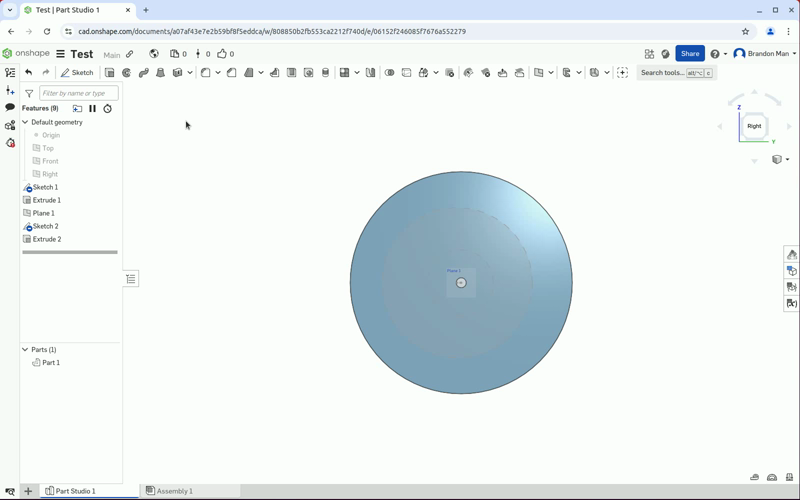
key(shift+7)
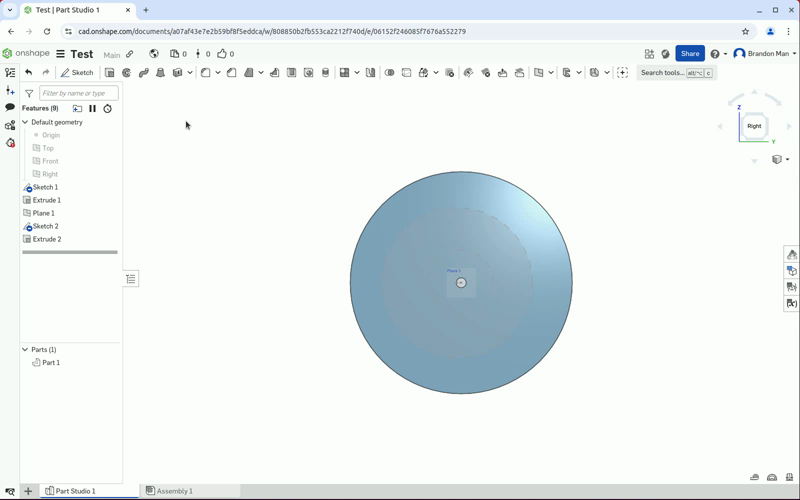
key(right, 2)
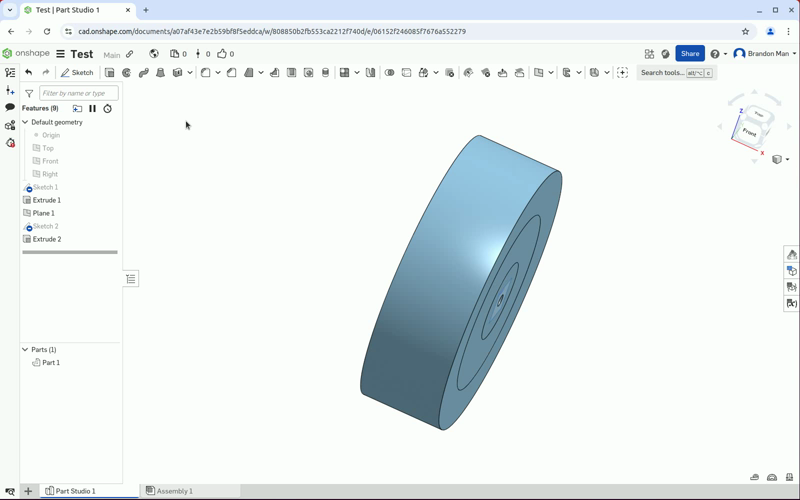
key(down, 2)
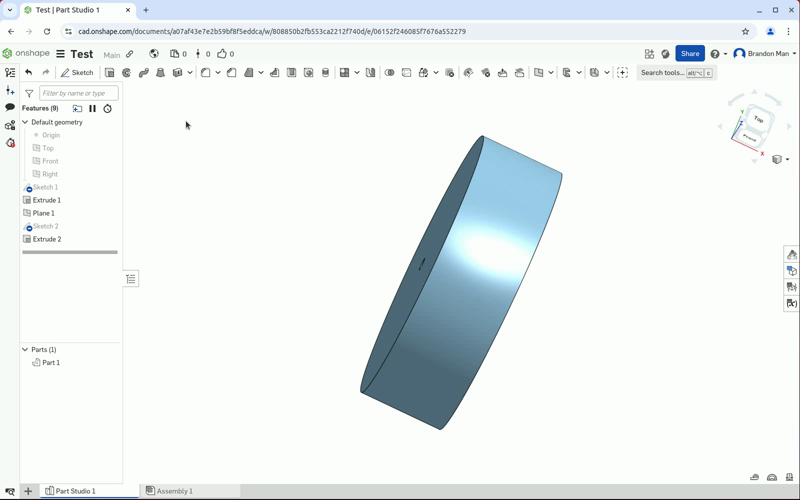
key(up, 2)
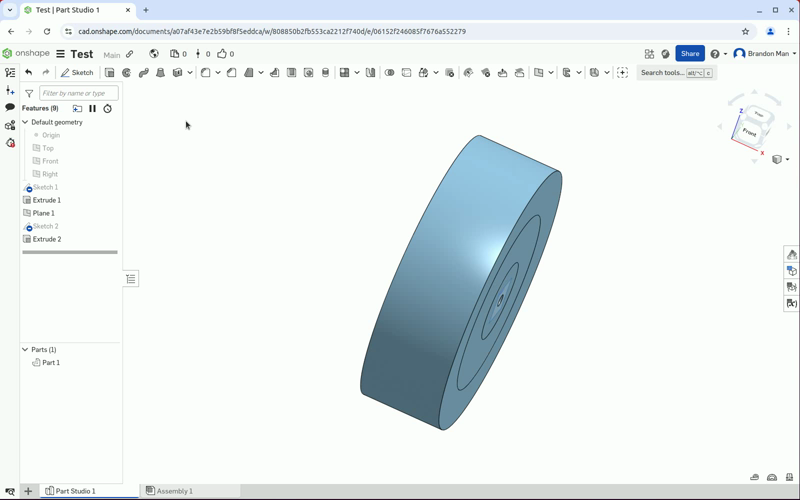
key(left, 2)
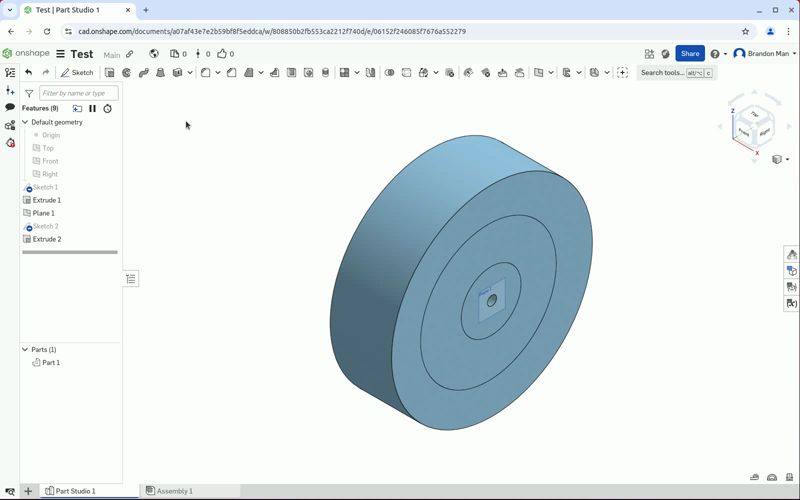
mouse_move(73, 189)
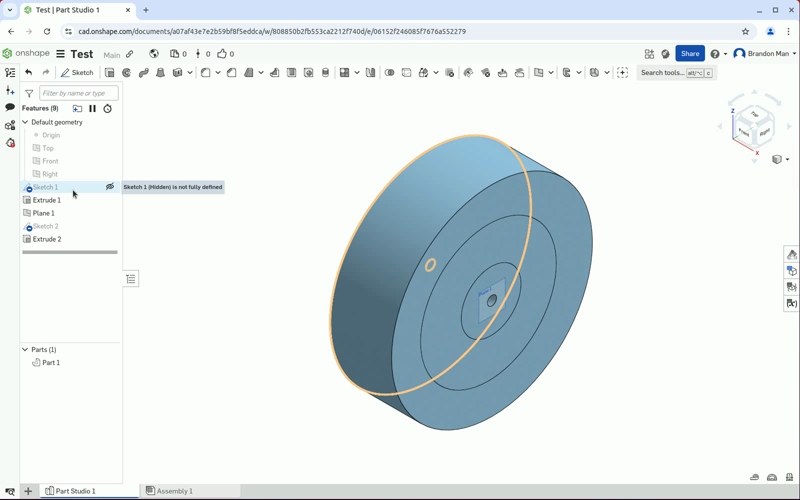
click(73, 189)